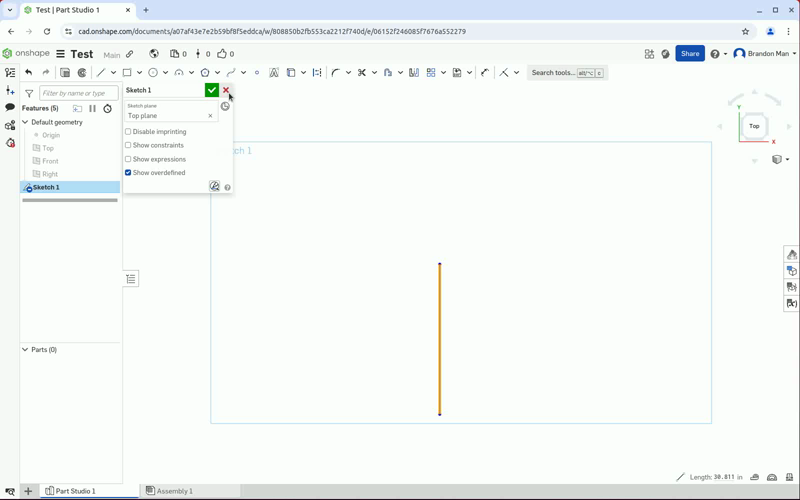
key(shift+h)
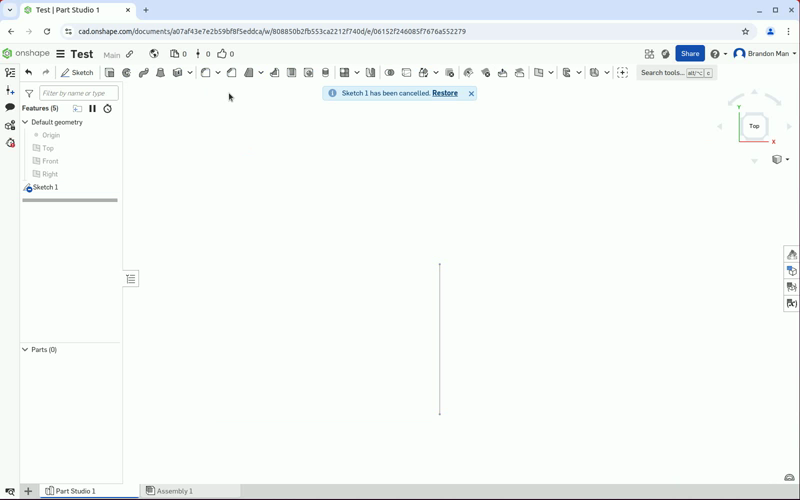
key(shift+s)
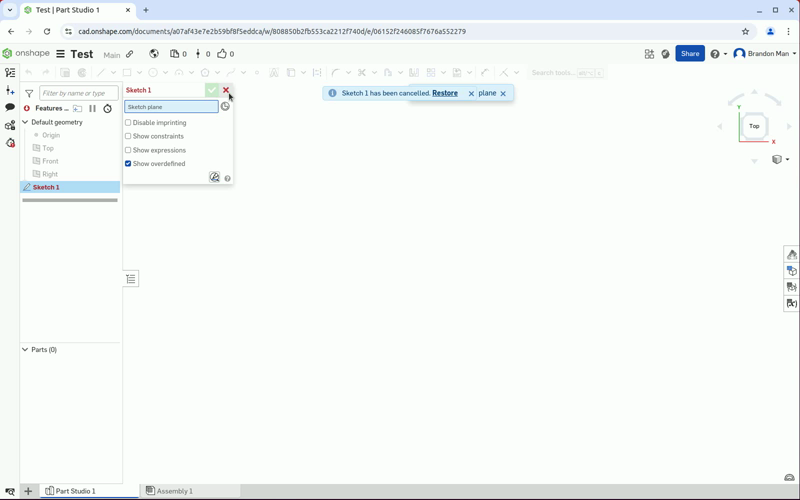
mouse_move(73, 150)
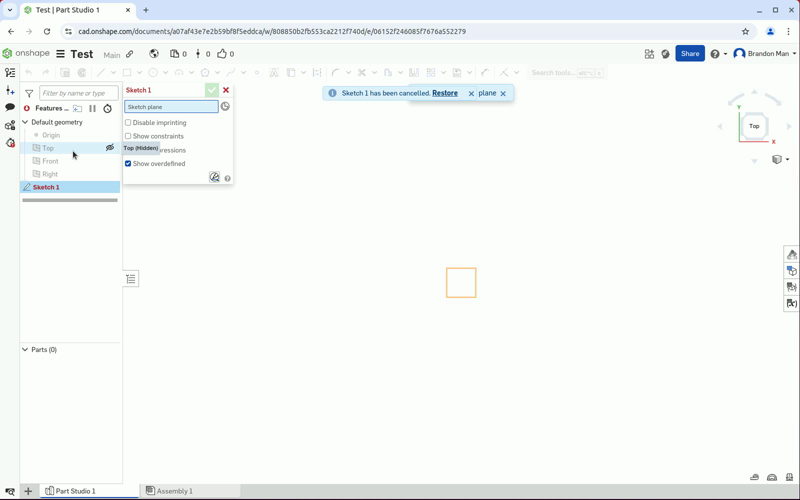
click(73, 150)
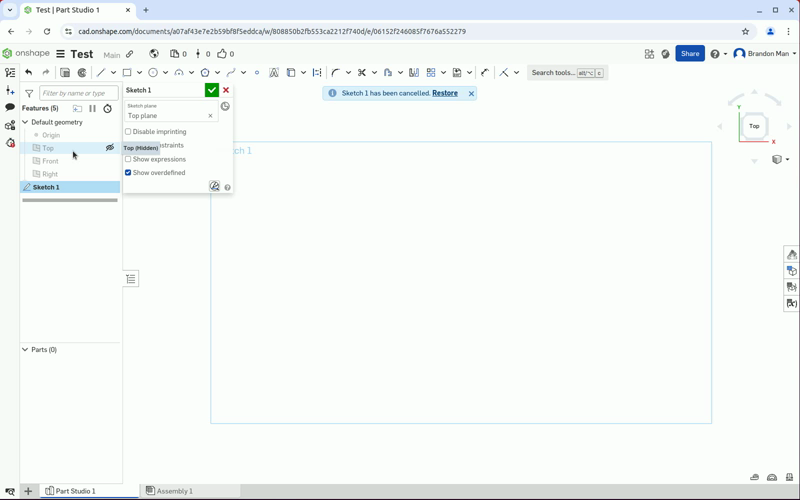
mouse_move(73, 352)
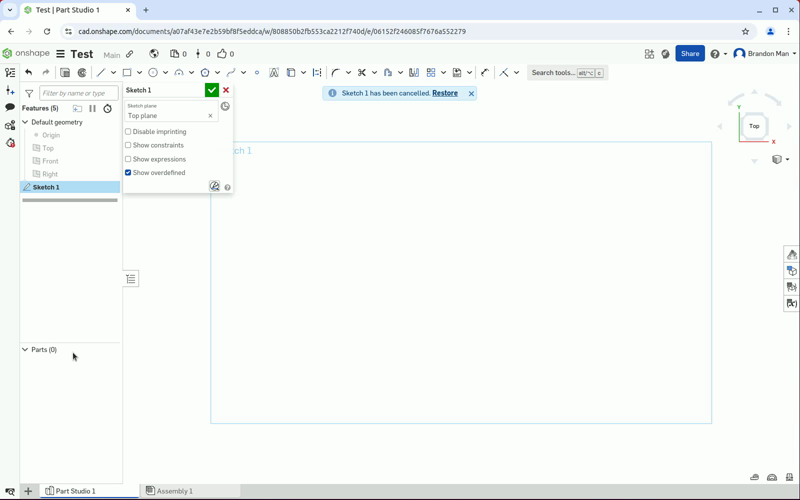
key(y)
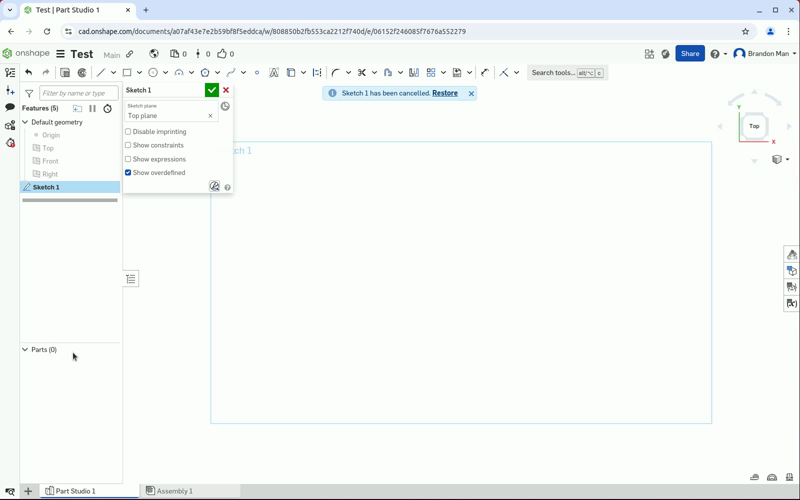
key(c)
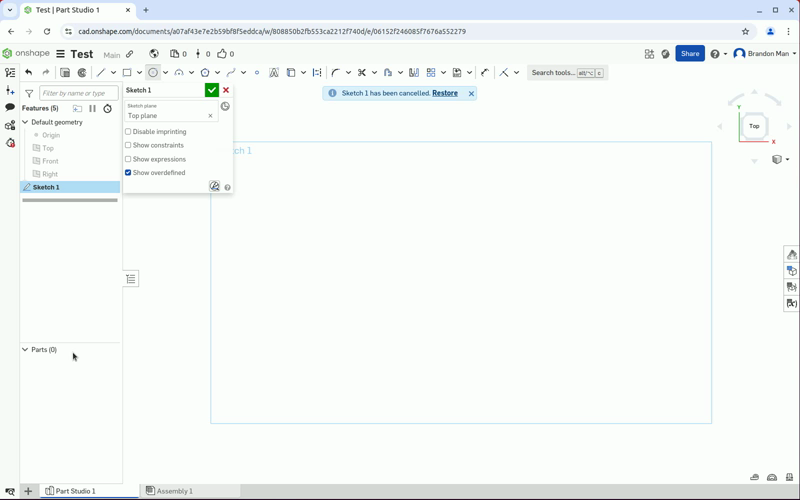
key_down(shift)
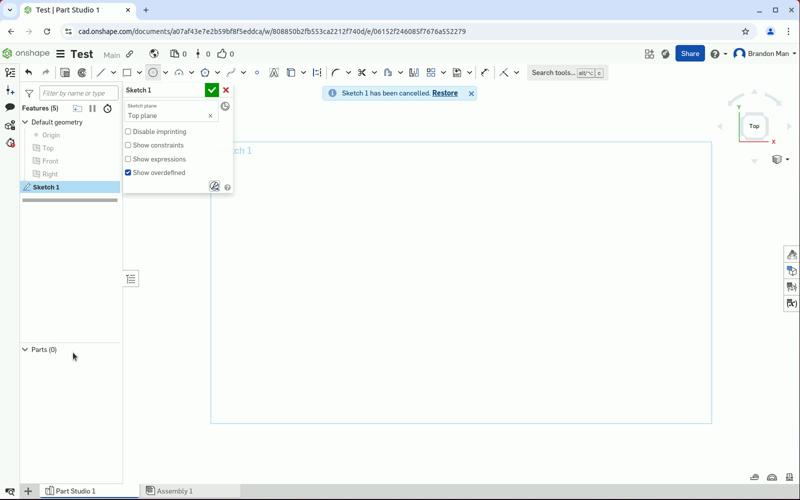
mouse_move(461, 282)
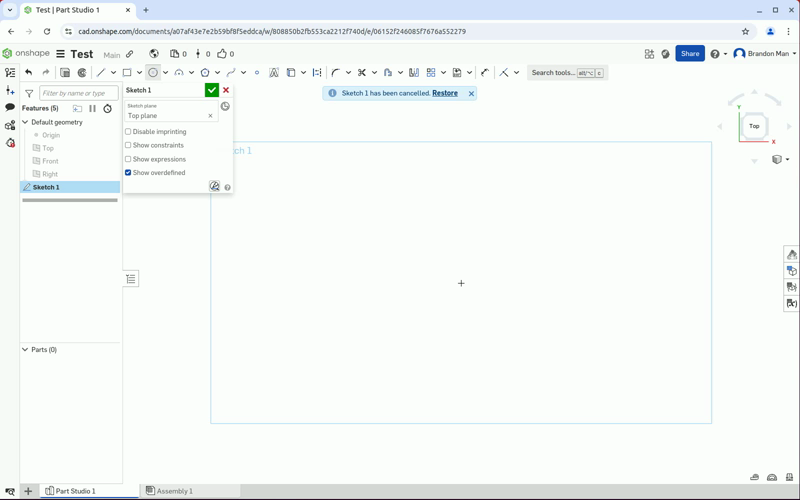
click(461, 282)
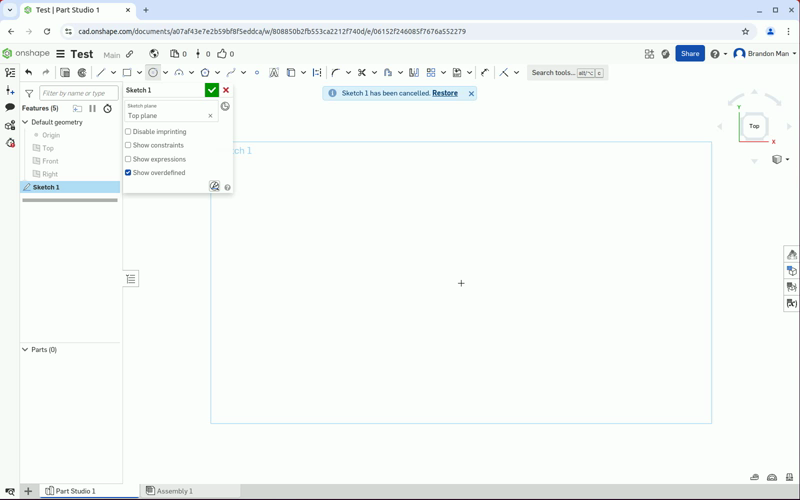
key_up(shift)
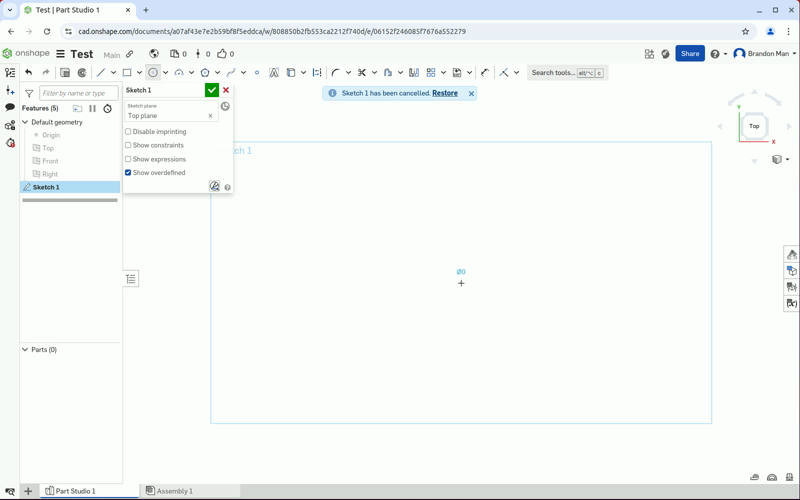
mouse_move(574, 282)
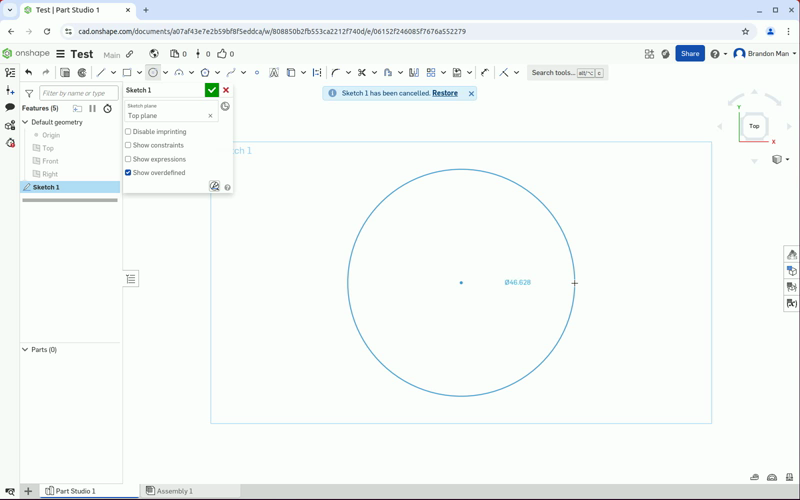
click(574, 282)
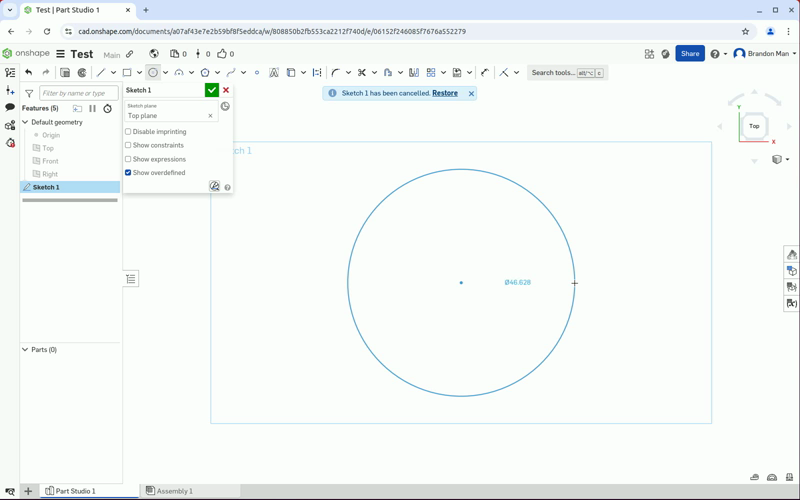
key(esc)
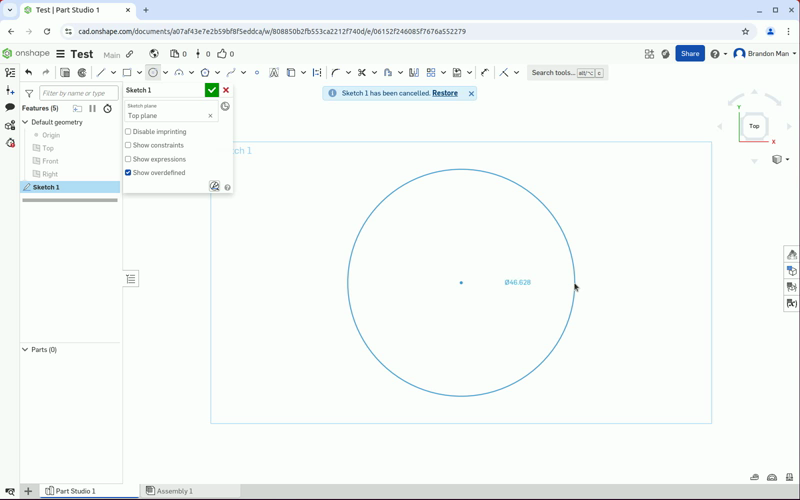
key(c)
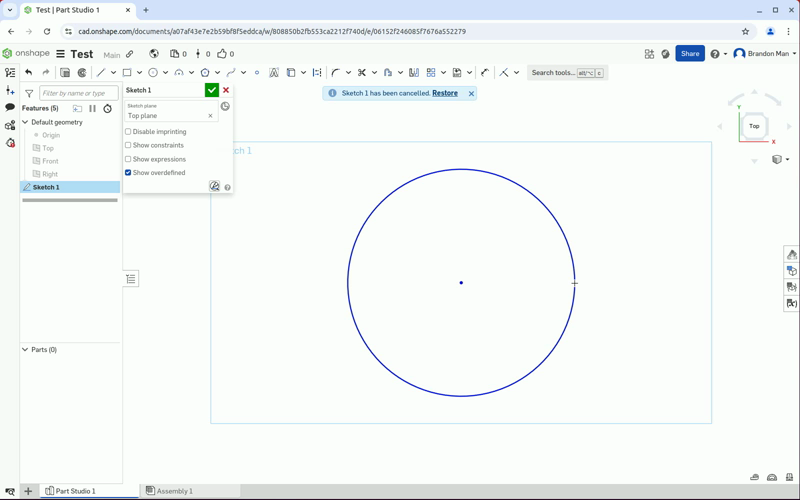
key_down(shift)
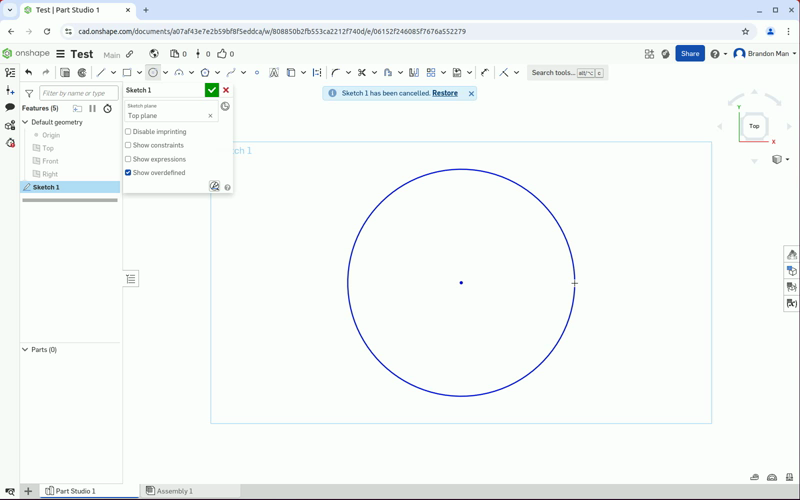
mouse_move(461, 282)
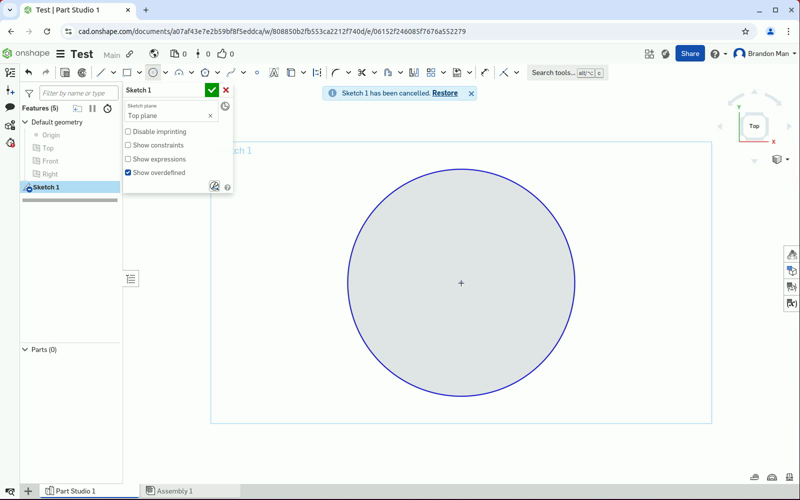
click(461, 282)
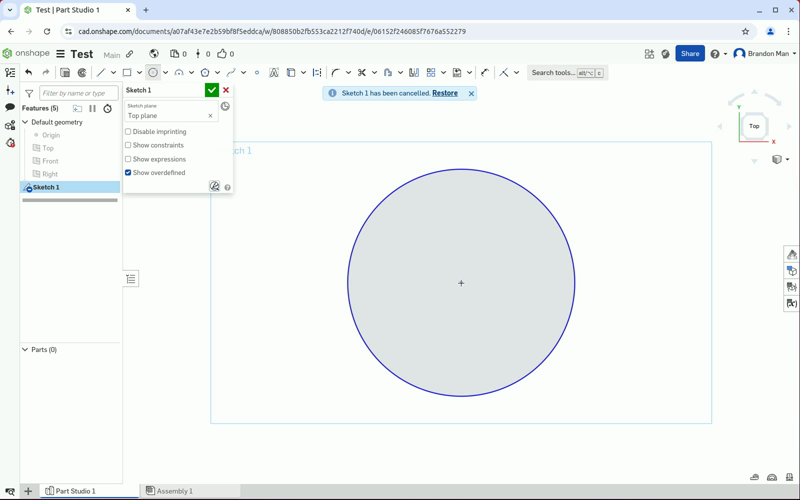
key_up(shift)
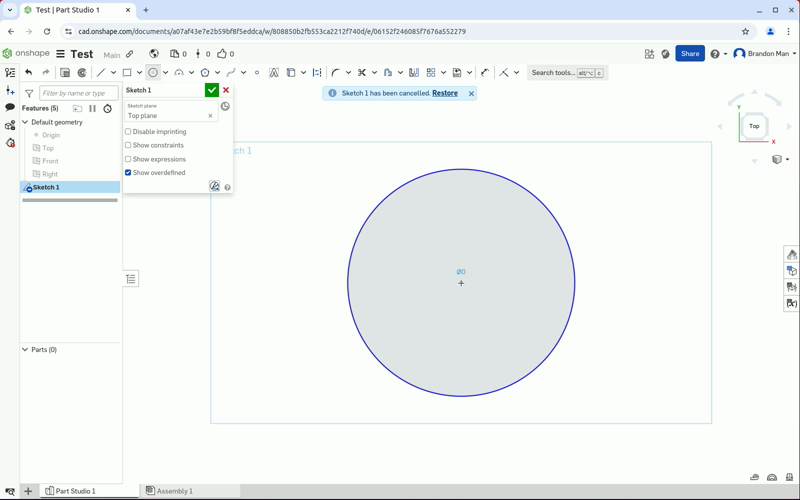
mouse_move(485, 282)
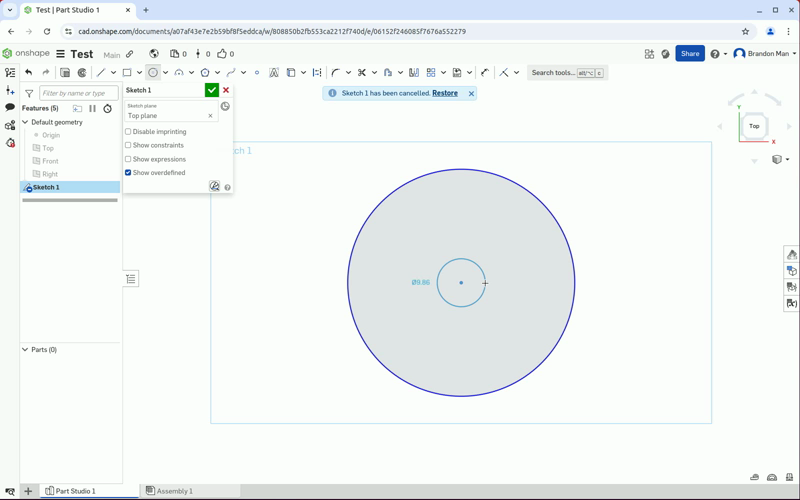
click(485, 282)
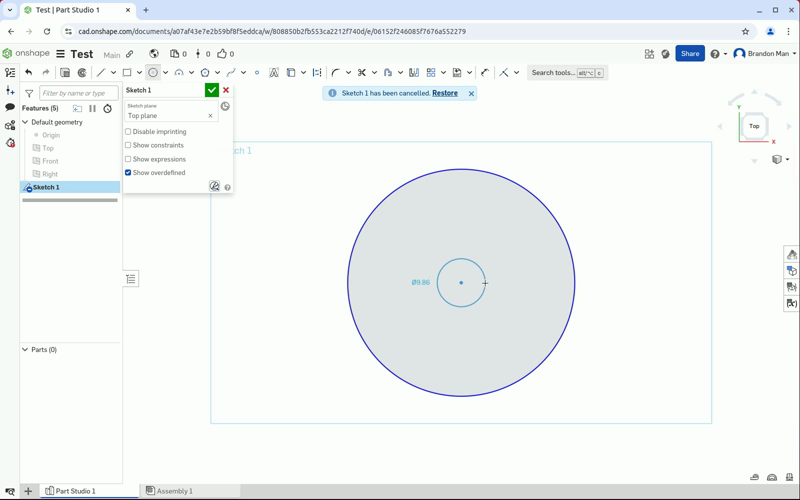
key(esc)
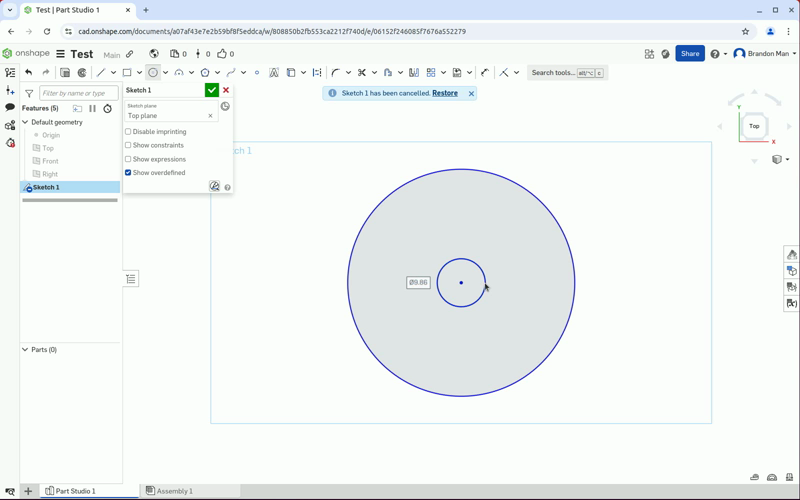
mouse_move(503, 238)
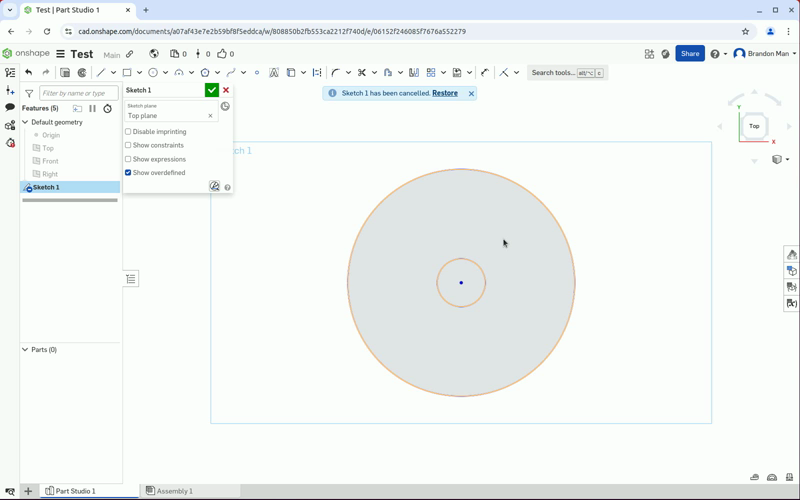
click(503, 238)
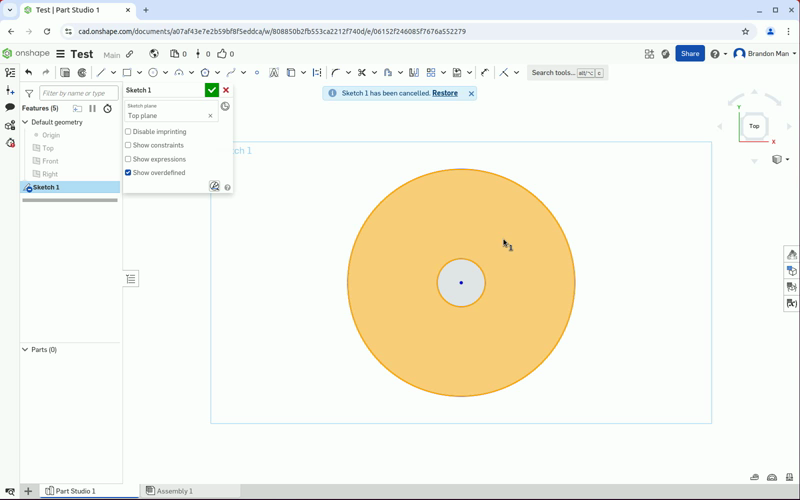
mouse_move(73, 352)
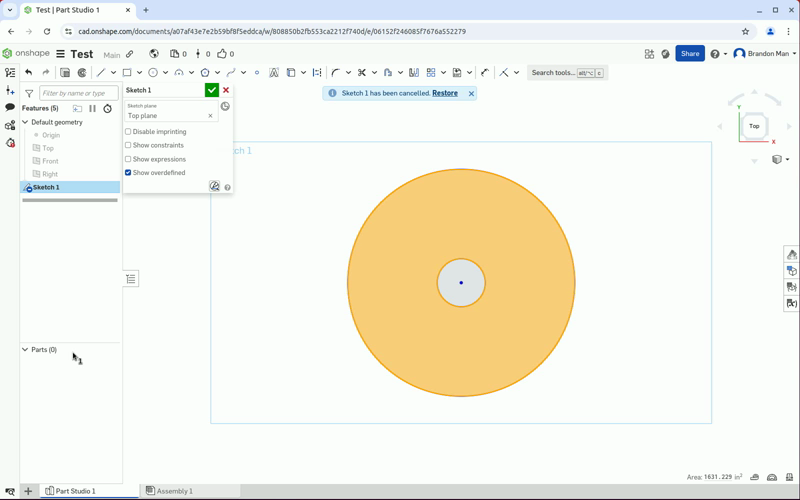
key(shift+y)
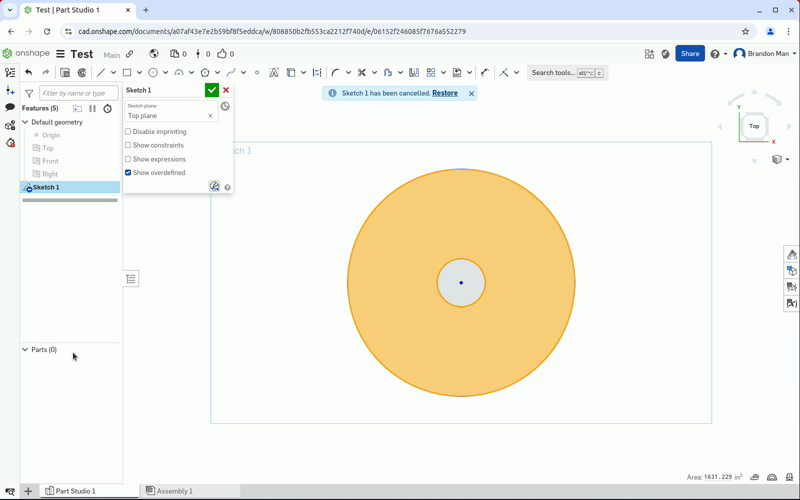
key(shift+e)
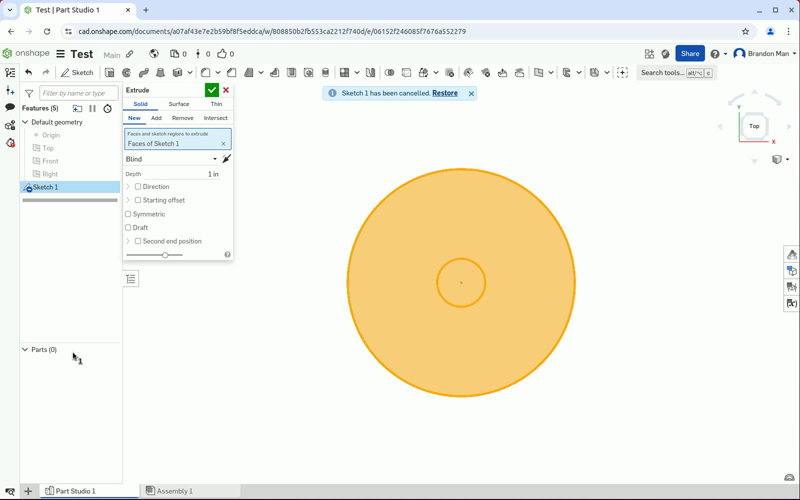
mouse_move(143, 106)
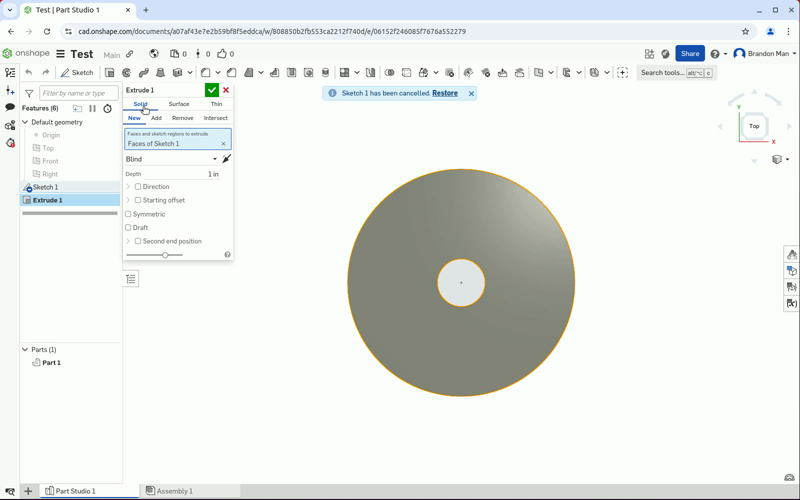
click(143, 106)
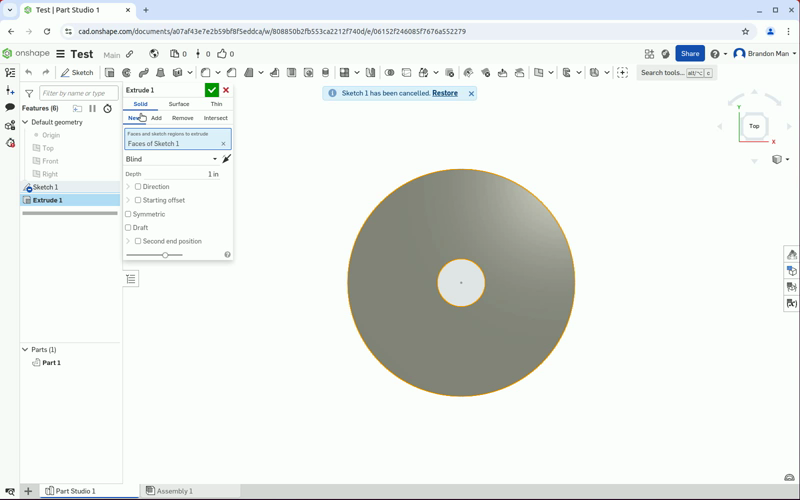
mouse_move(137, 120)
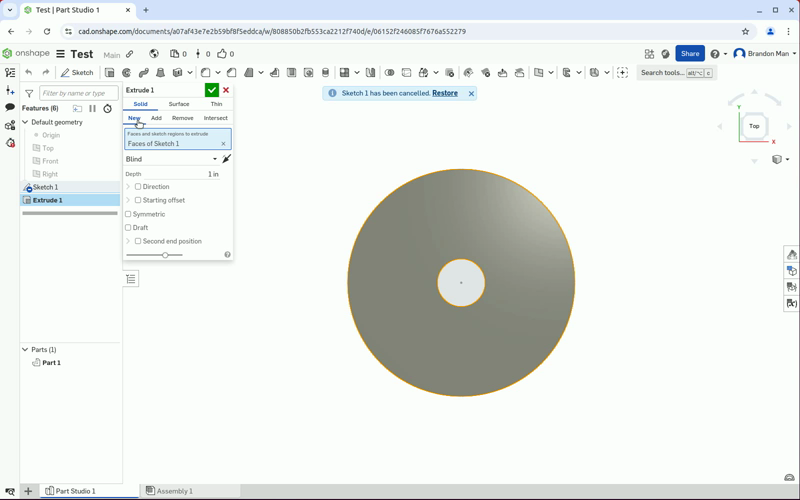
click(137, 120)
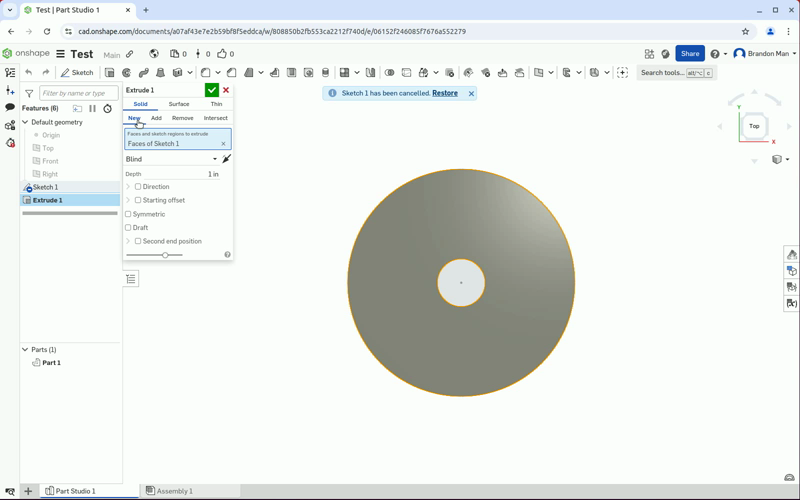
key(tab, 4)
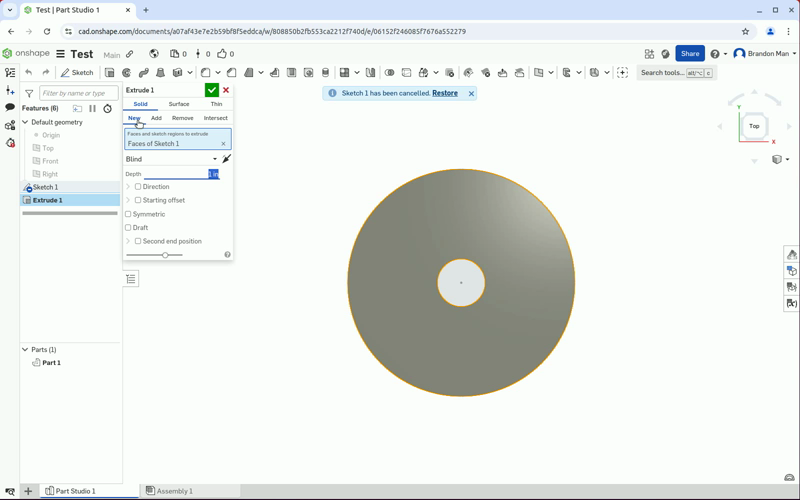
text(2.889)
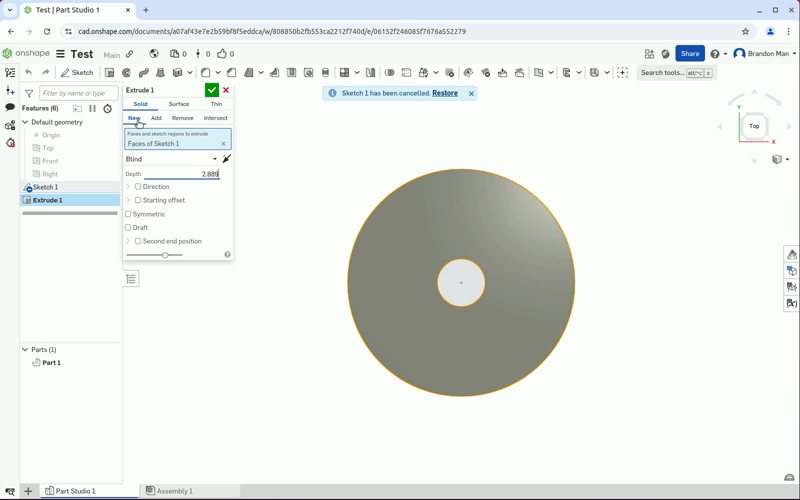
key(tab, 3)
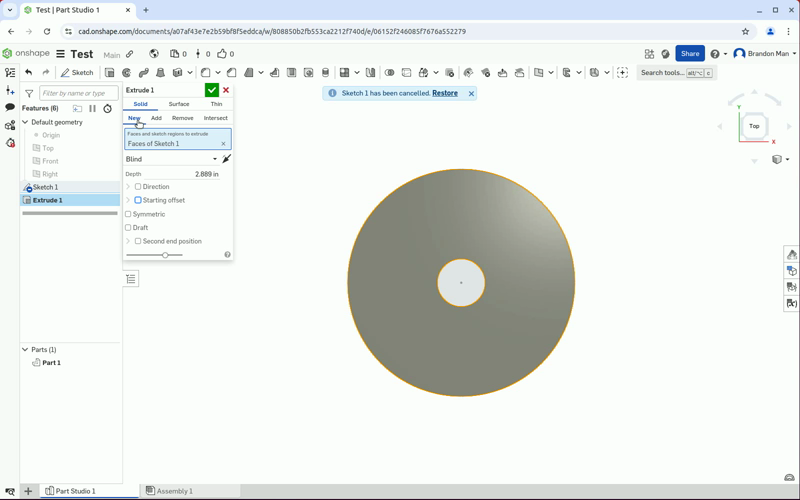
key(tab, 2)
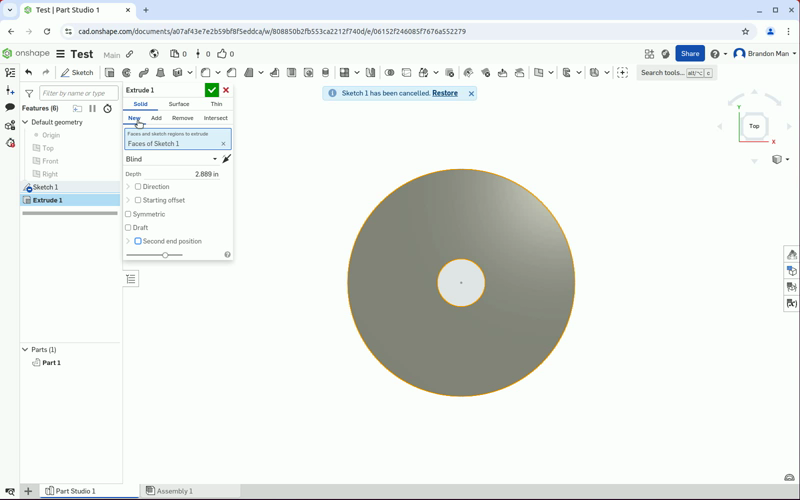
key(space)
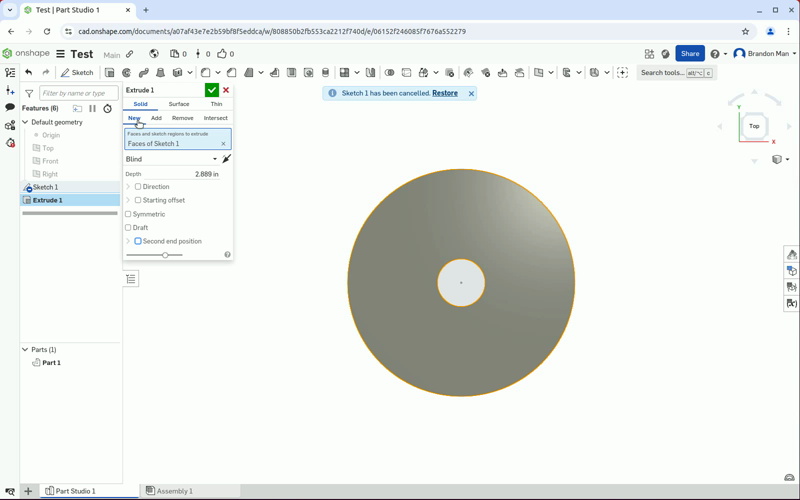
key(tab, 3)
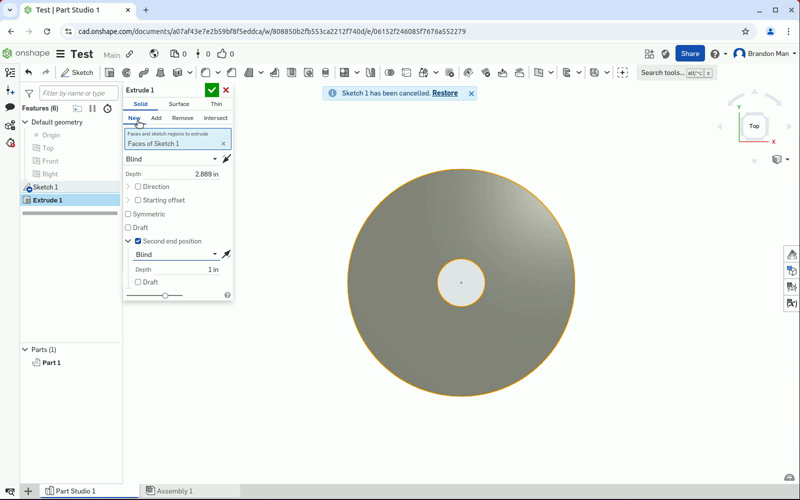
text(2.889)
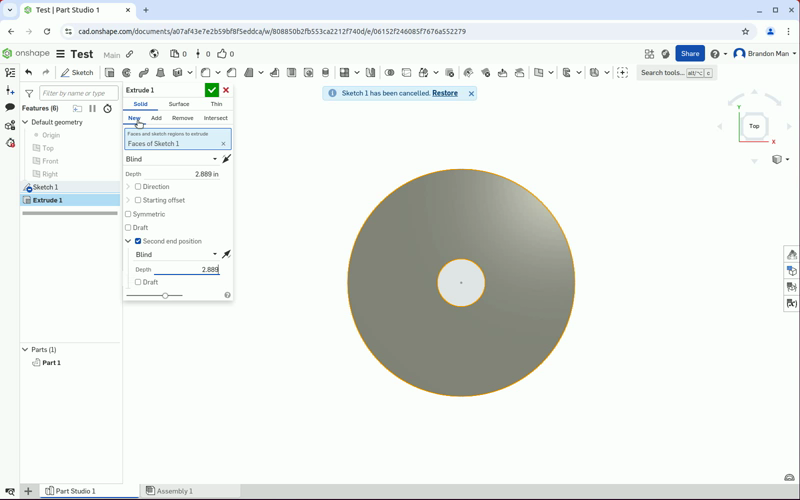
key(enter)
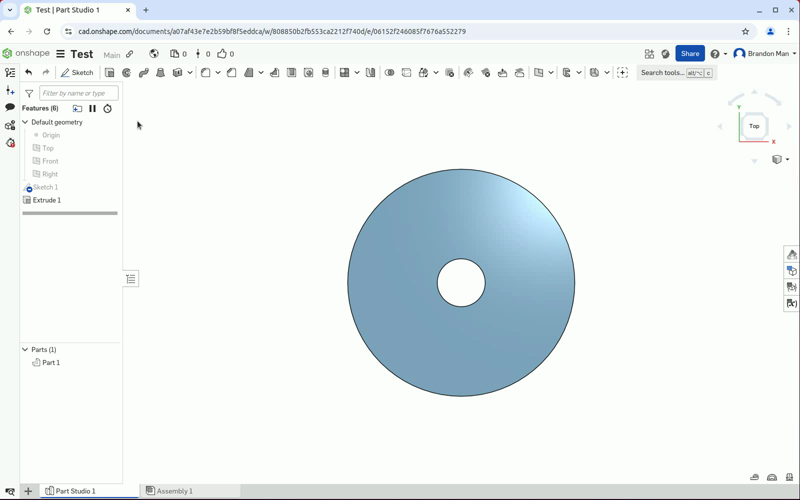
key(shift+h)
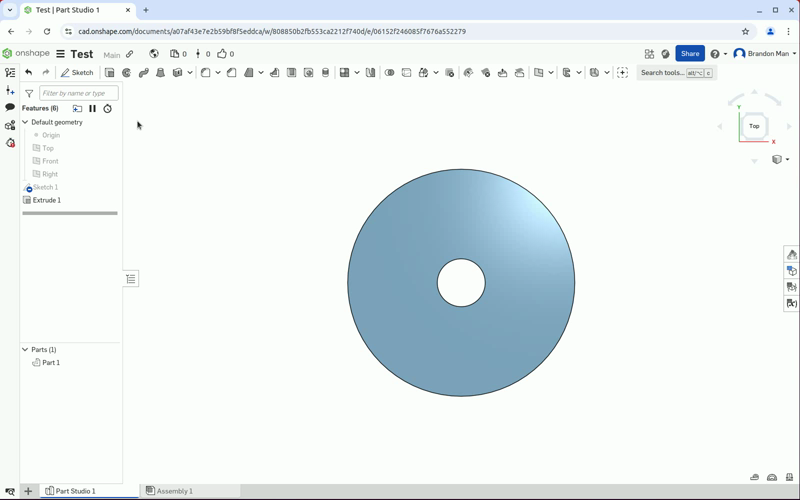
key(shift+h)
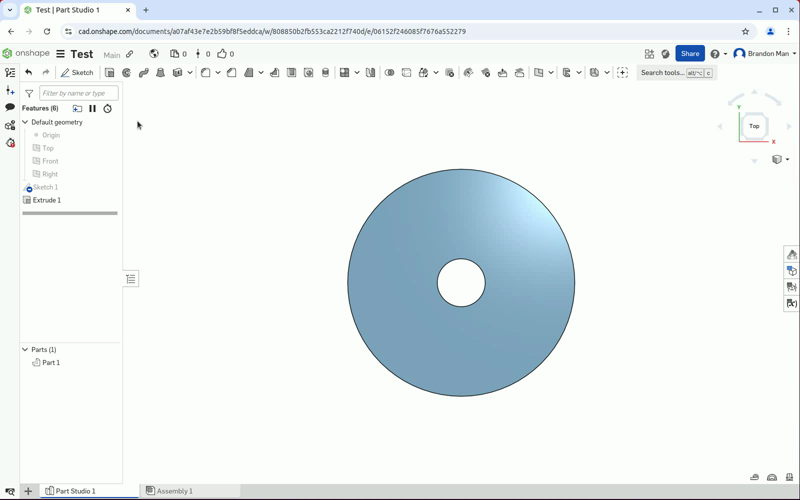
mouse_move(73, 189)
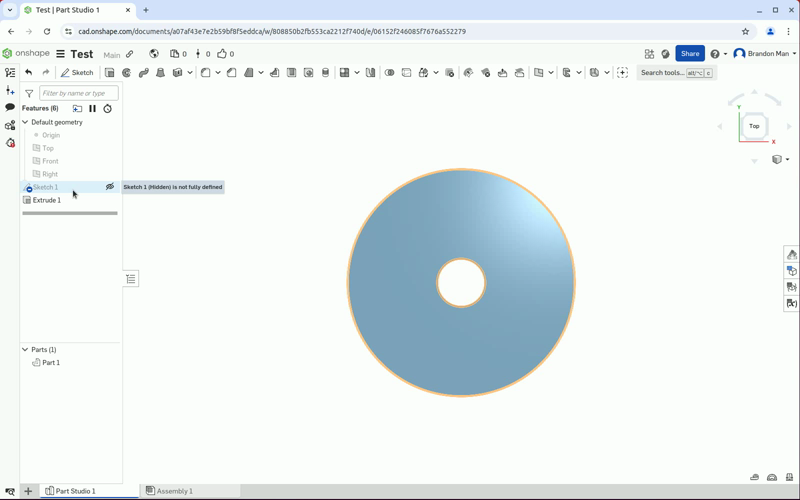
click(73, 189)
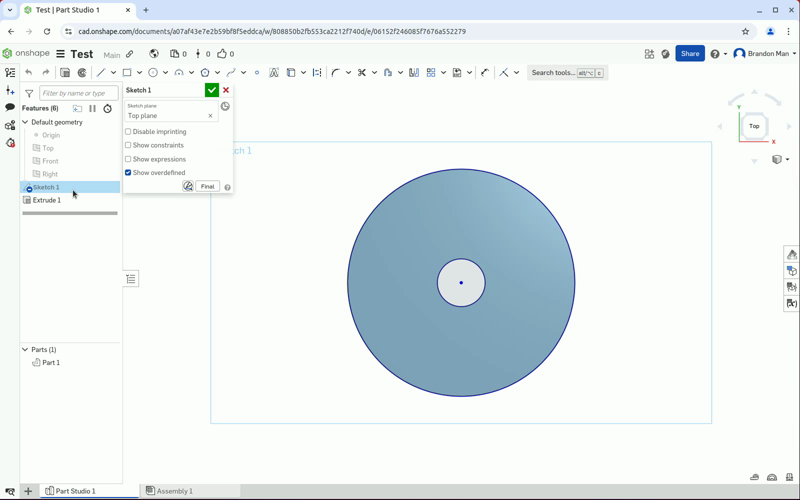
mouse_move(229, 92)
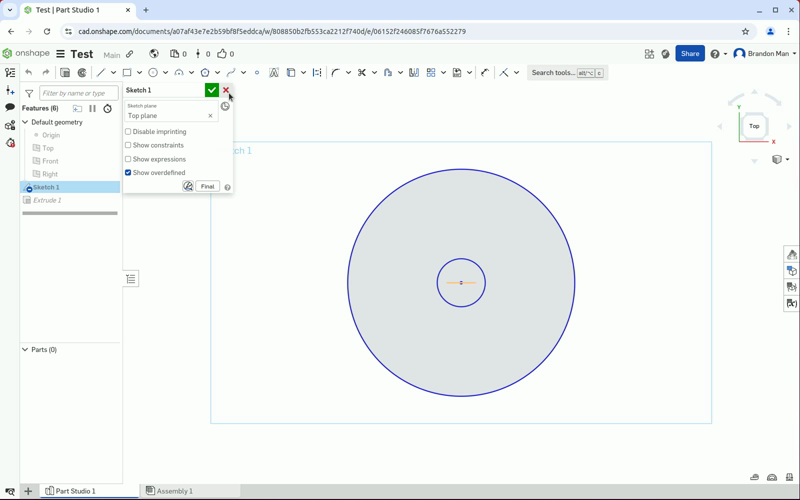
click(229, 92)
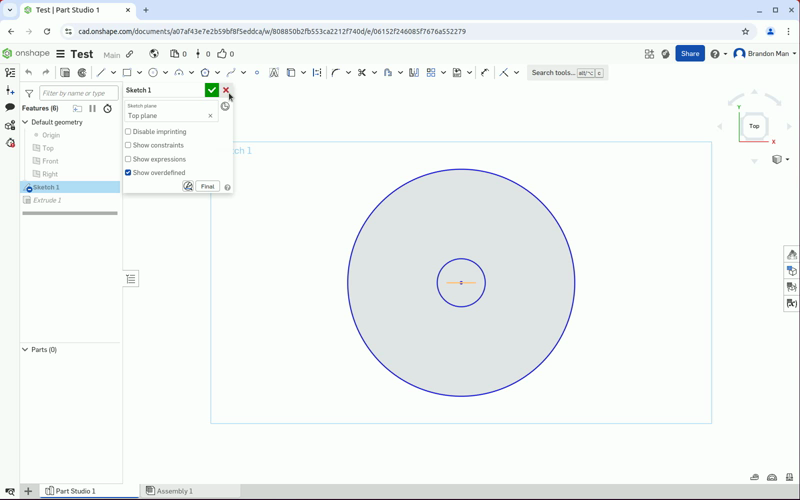
key(shift+s)
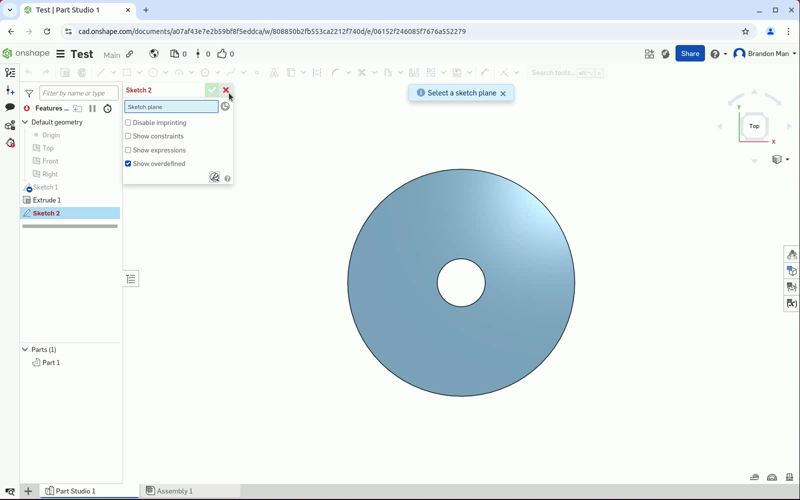
mouse_move(73, 150)
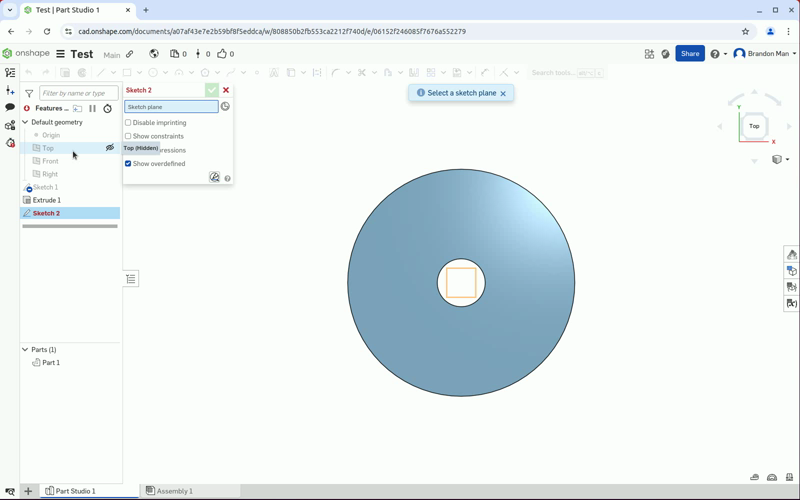
click(73, 150)
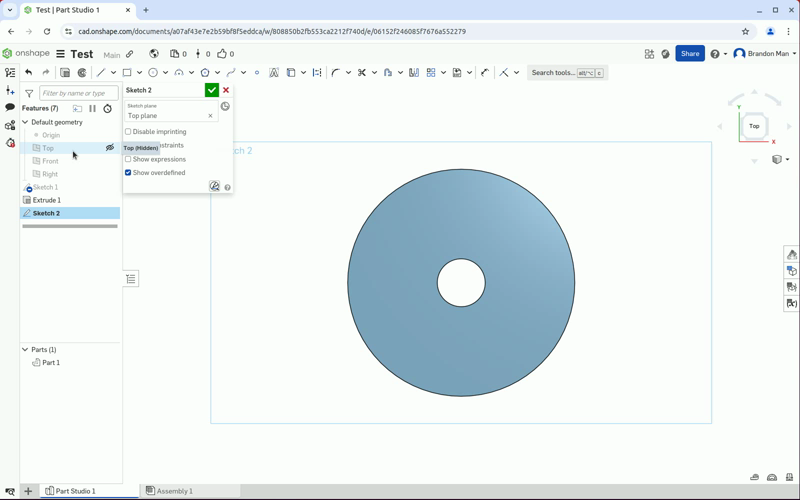
mouse_move(73, 352)
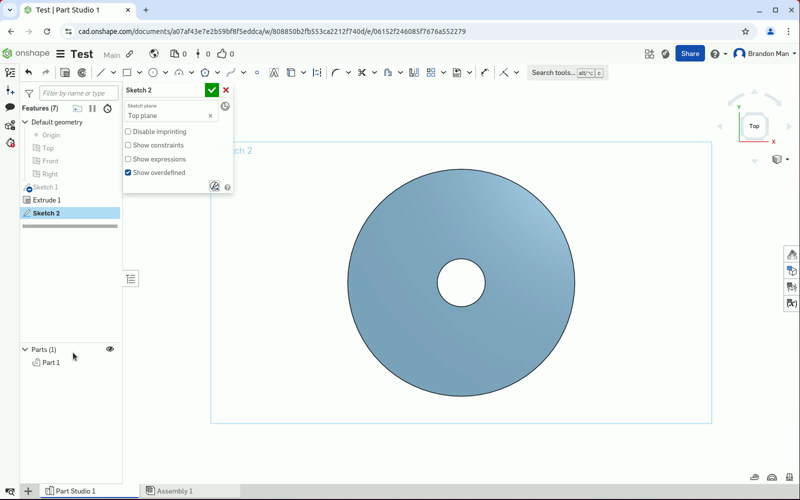
key(y)
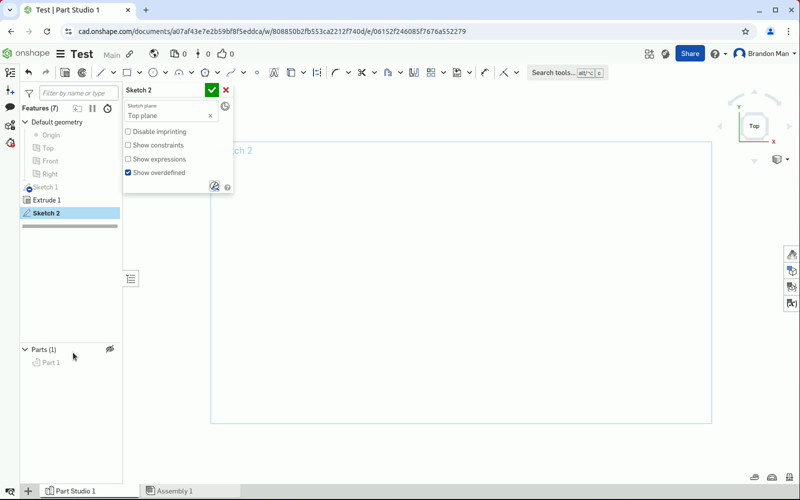
key(c)
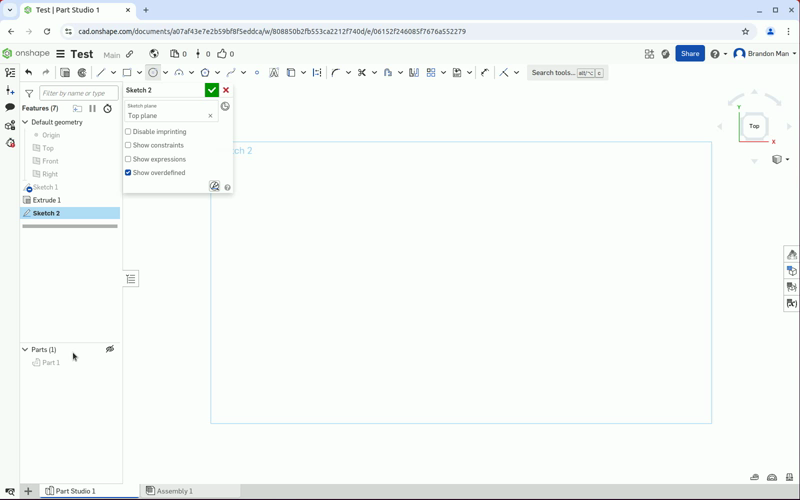
key_down(shift)
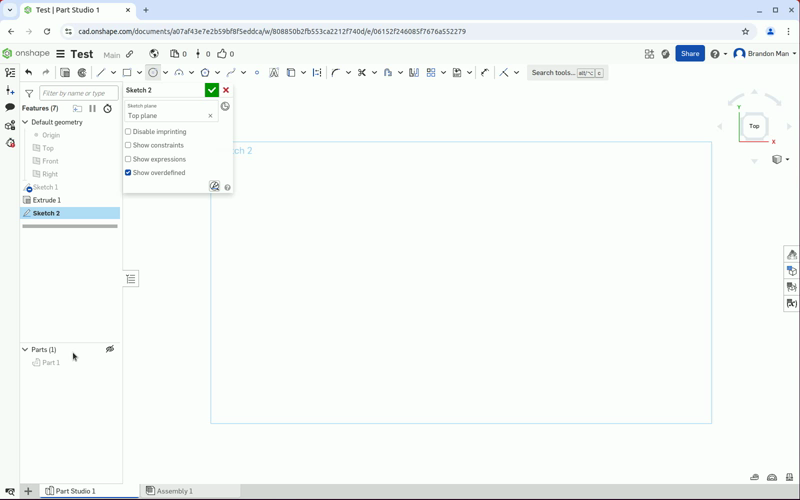
mouse_move(461, 282)
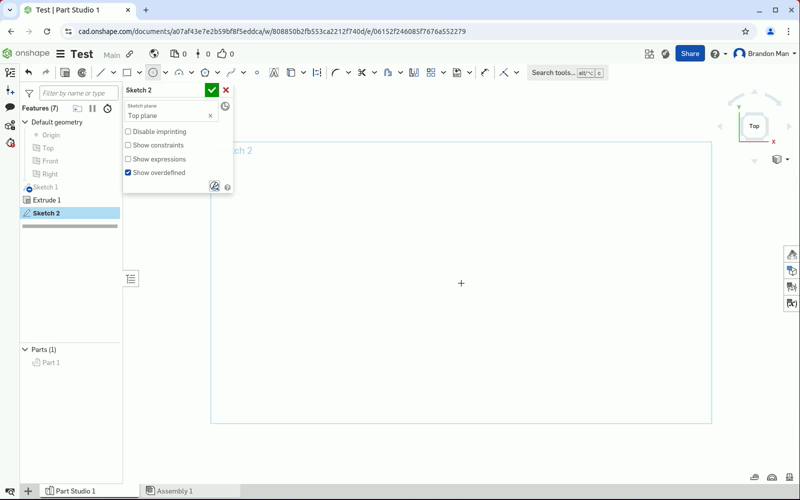
click(461, 282)
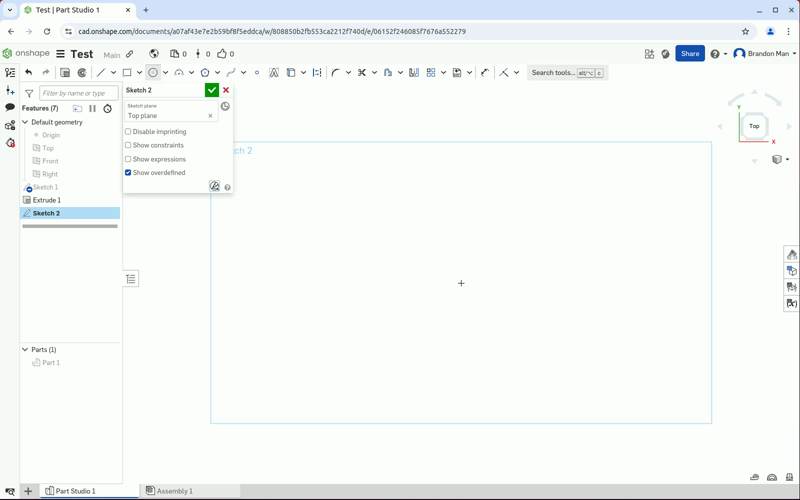
key_up(shift)
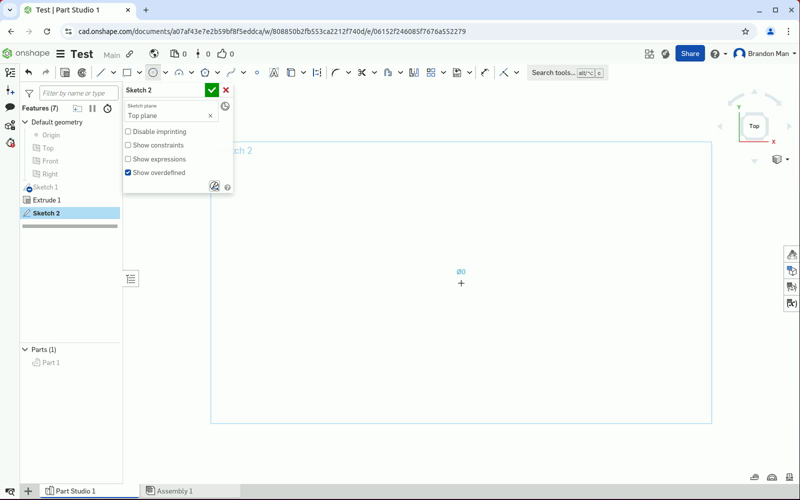
mouse_move(484, 282)
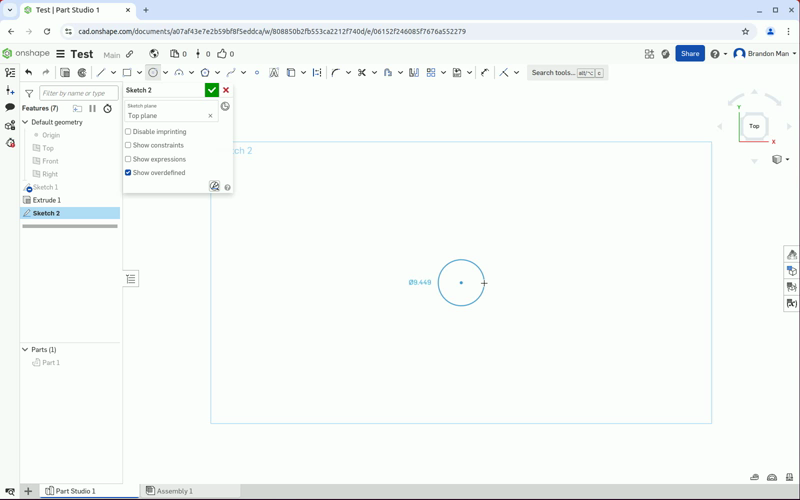
click(484, 282)
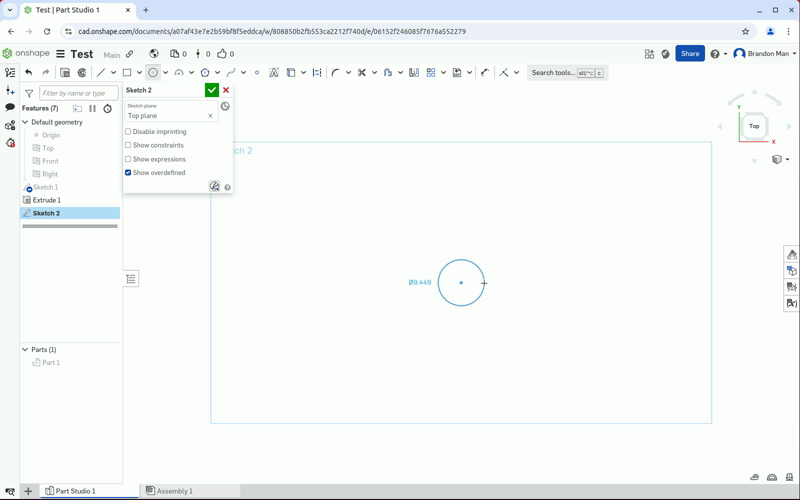
key(esc)
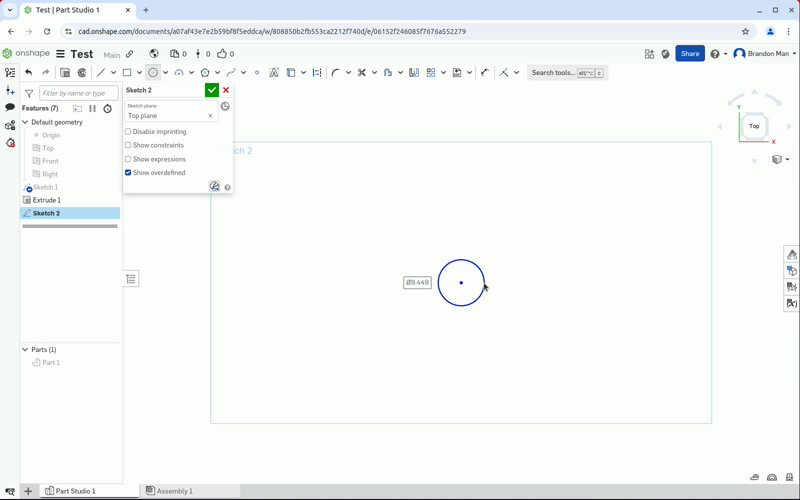
mouse_move(479, 277)
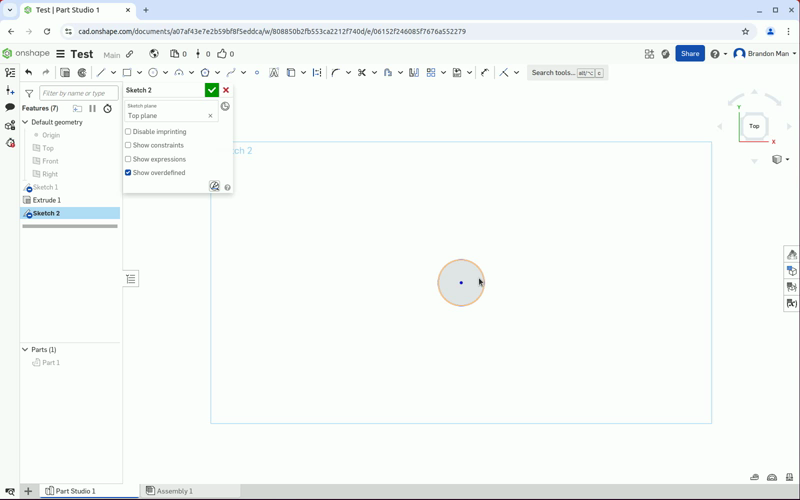
scroll(6)
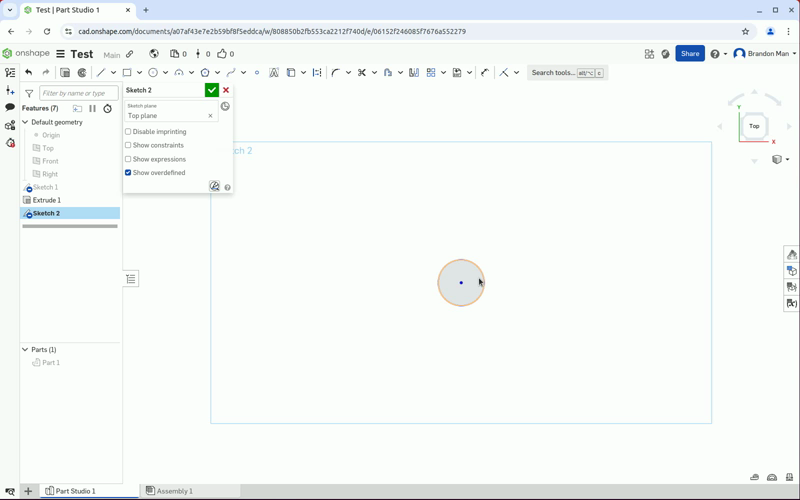
scroll(6)
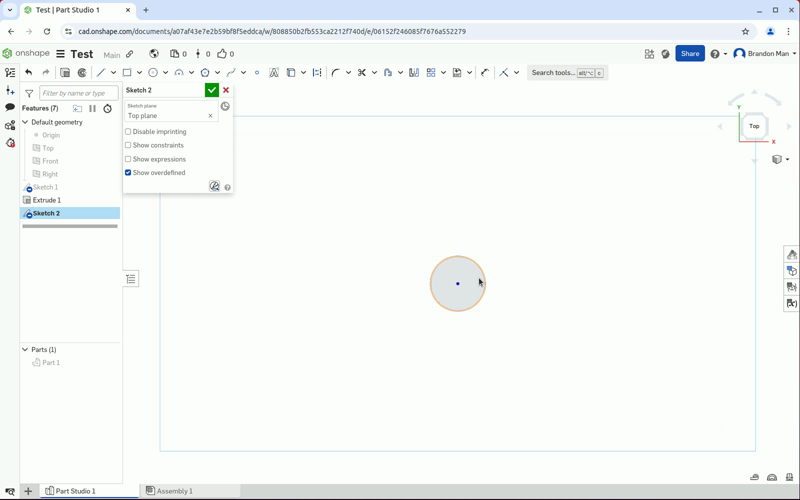
scroll(6)
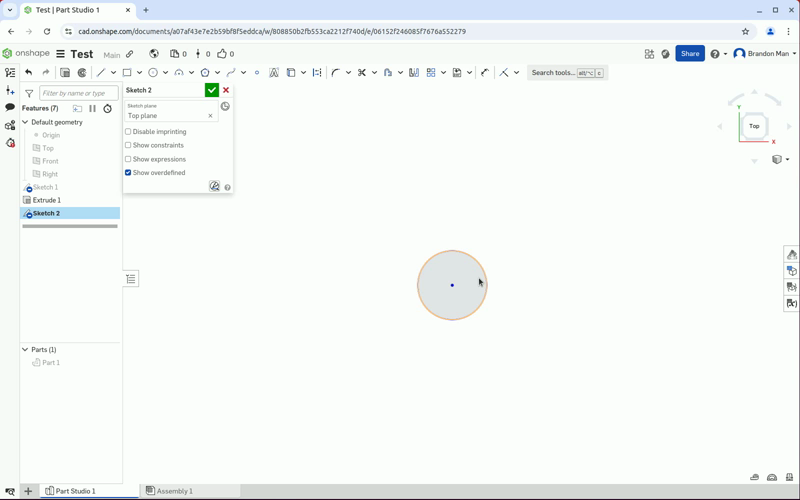
scroll(6)
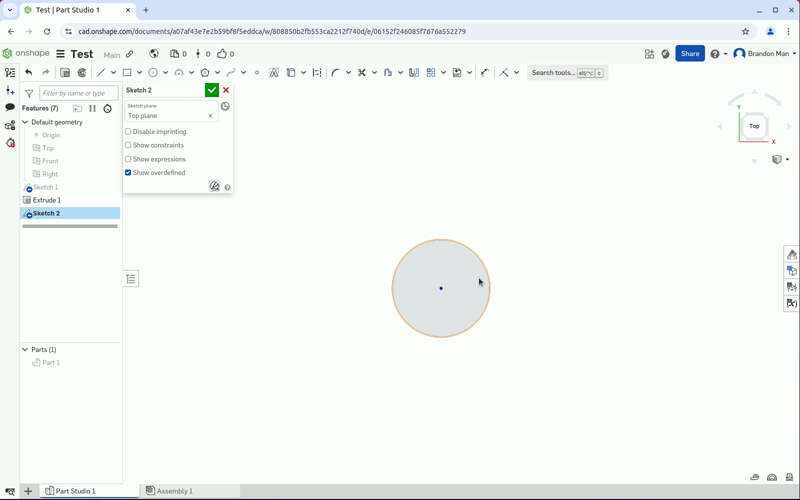
scroll(6)
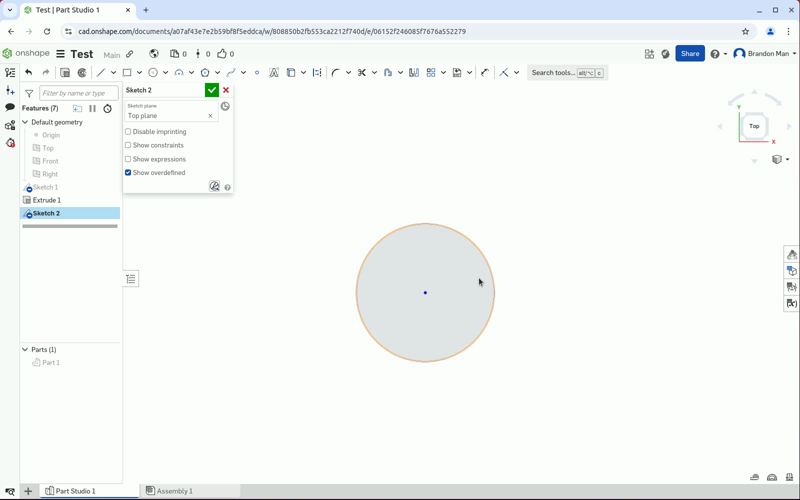
scroll(6)
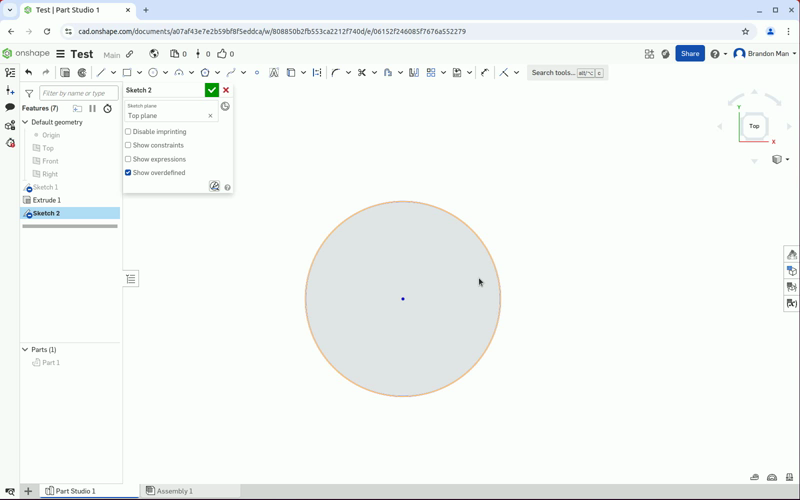
scroll(6)
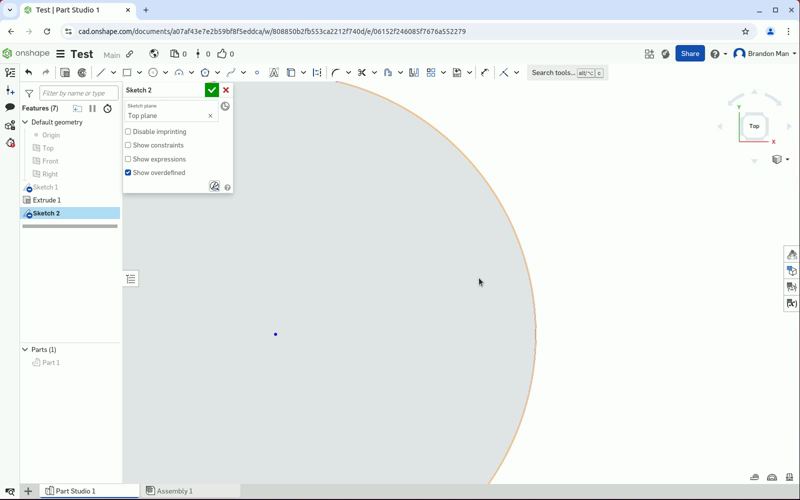
click(479, 277)
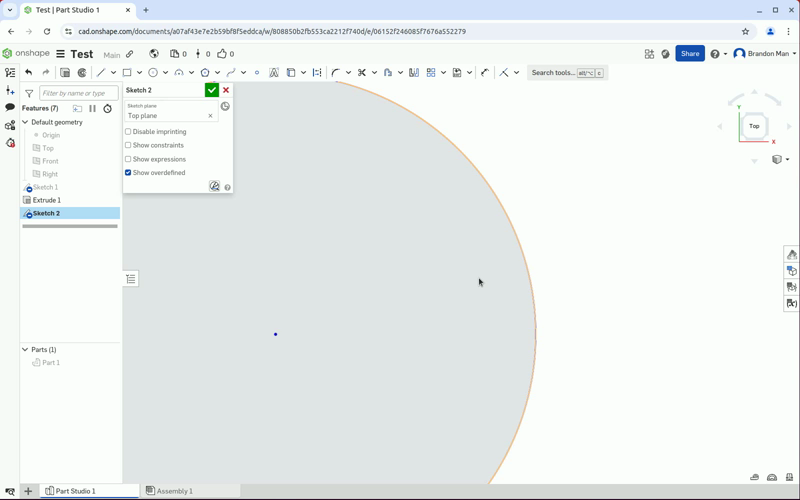
scroll(-6)
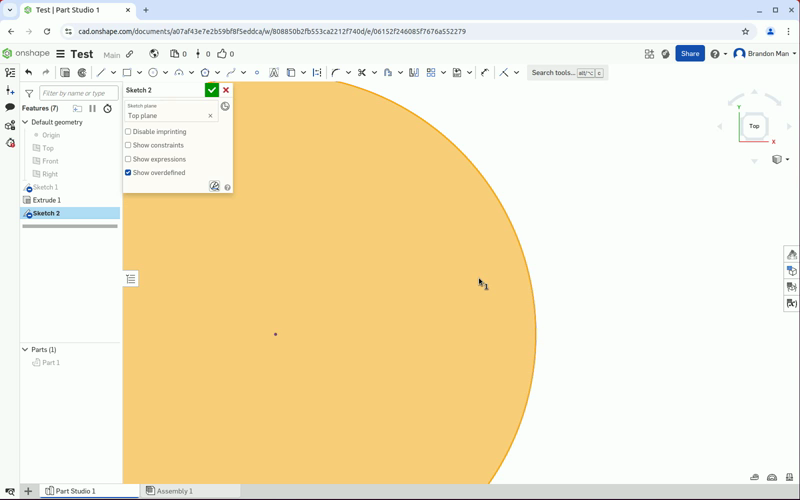
scroll(-6)
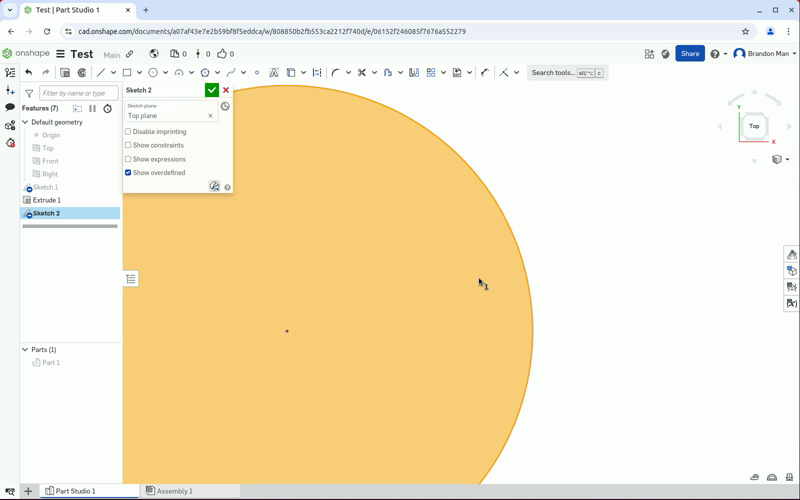
scroll(-6)
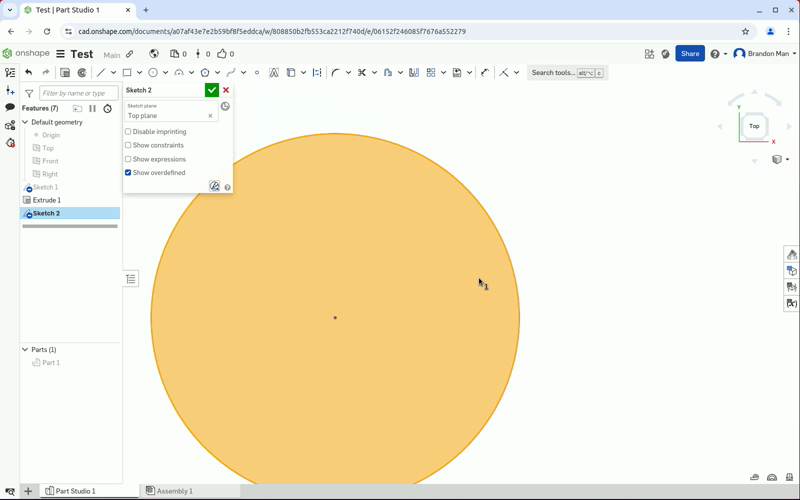
scroll(-6)
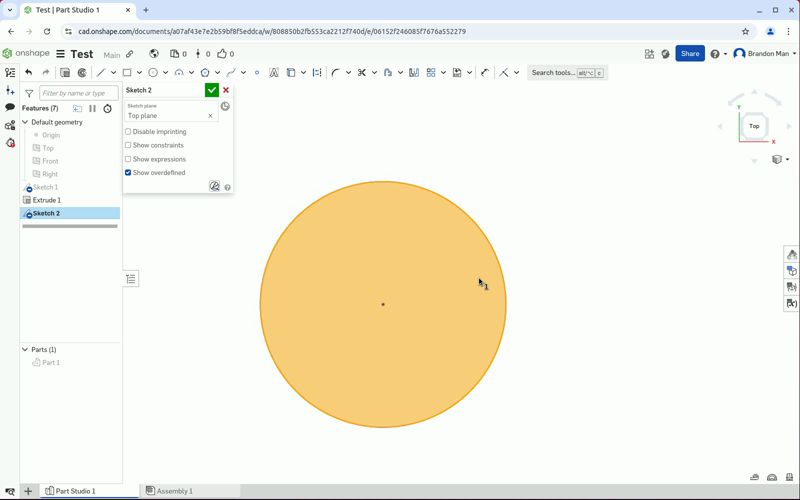
scroll(-6)
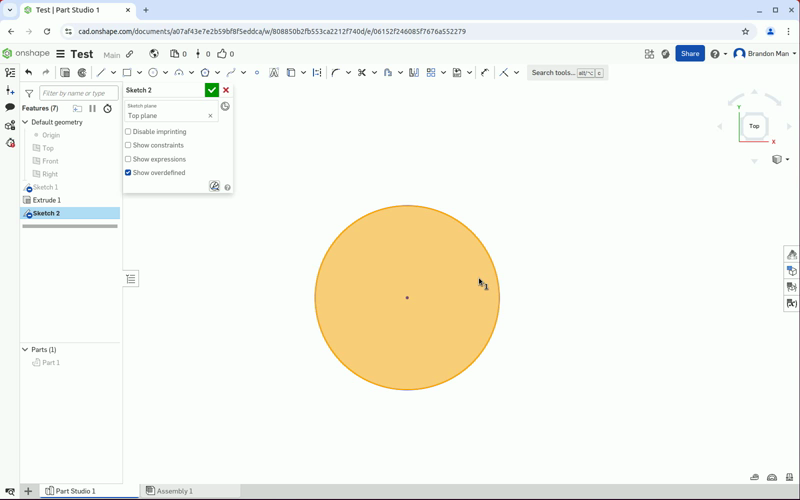
scroll(-6)
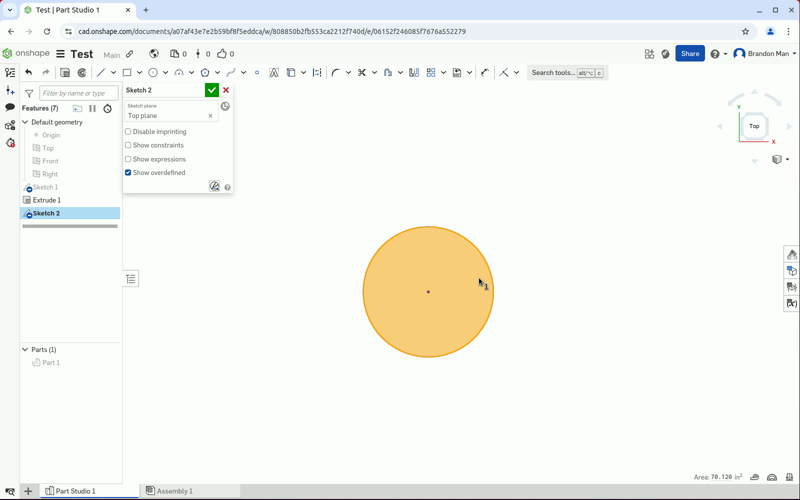
scroll(-6)
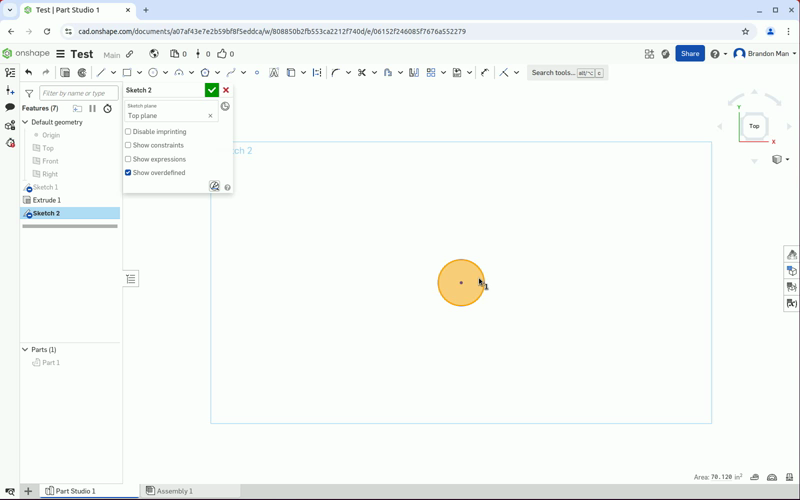
mouse_move(73, 352)
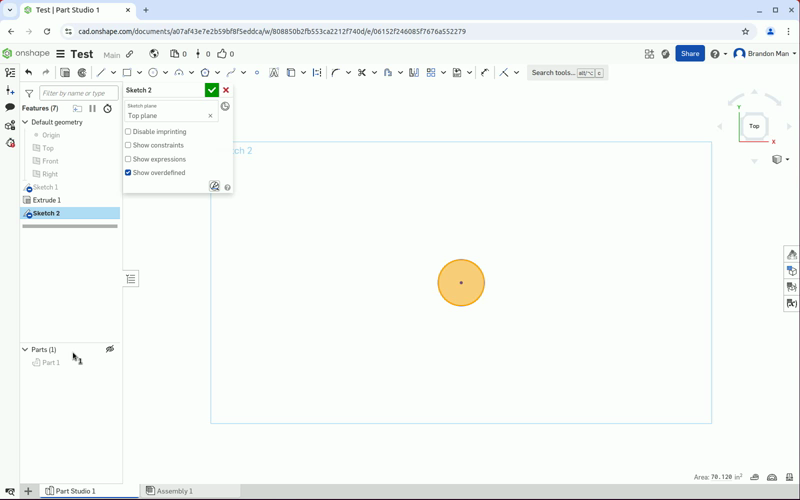
key(shift+y)
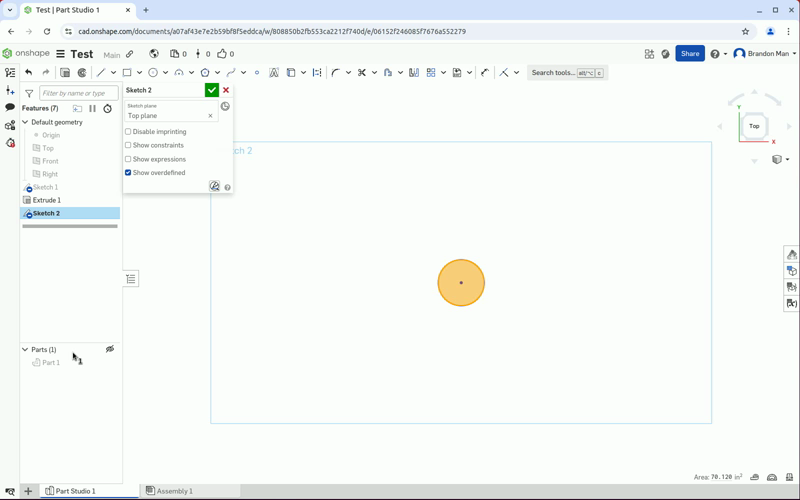
key(shift+e)
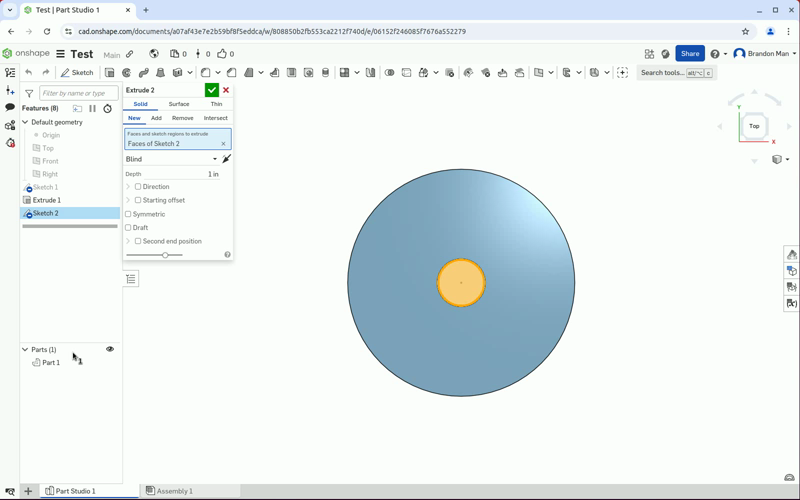
mouse_move(143, 106)
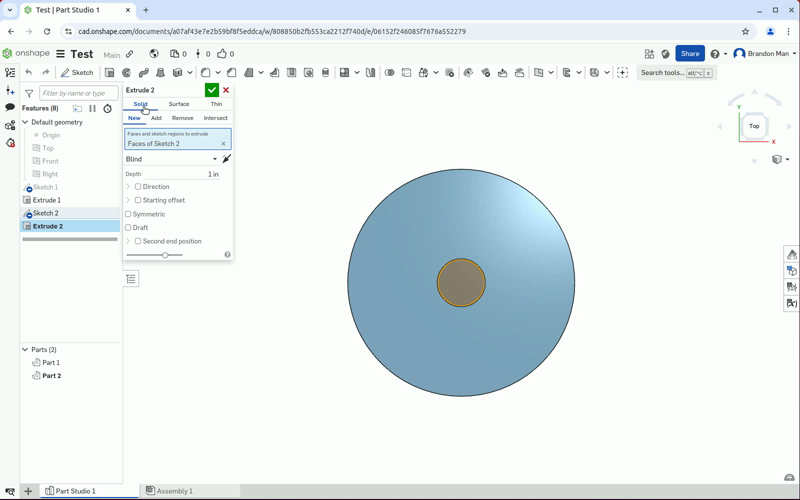
click(143, 106)
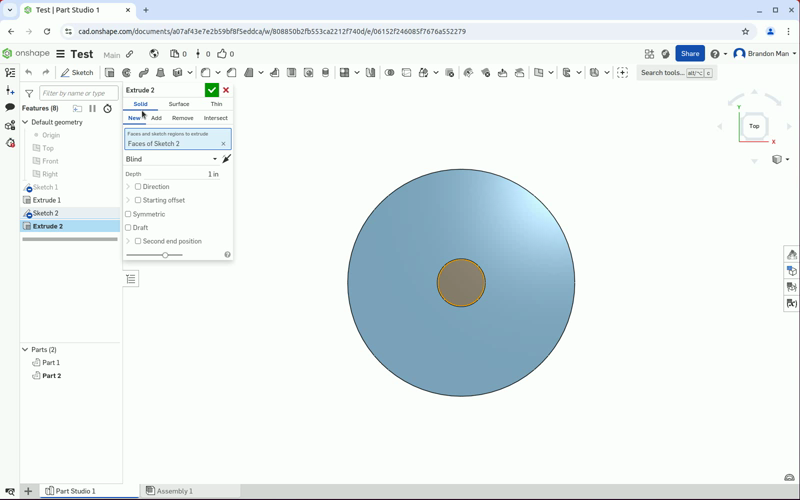
mouse_move(137, 120)
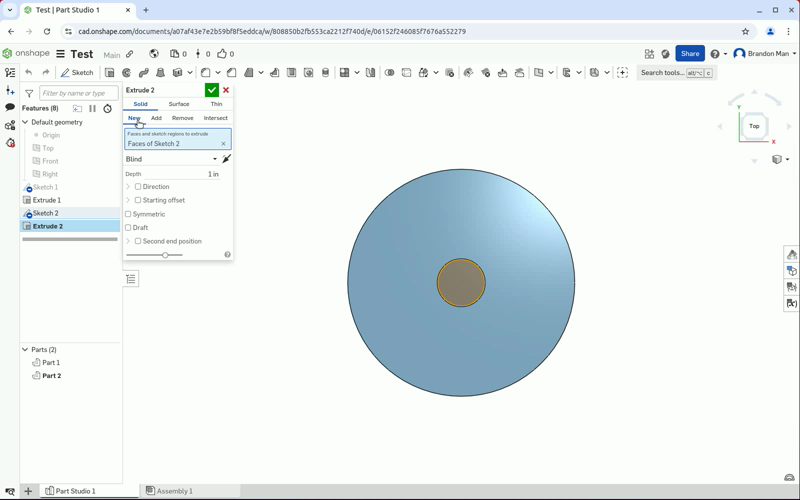
click(137, 120)
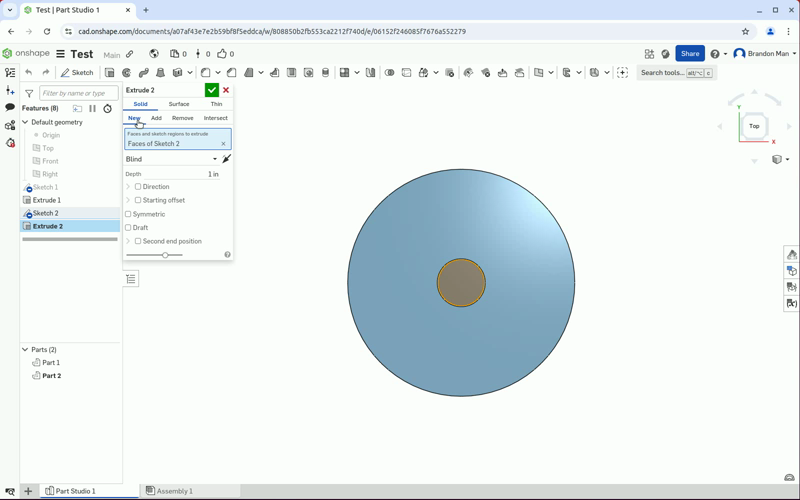
key(tab, 4)
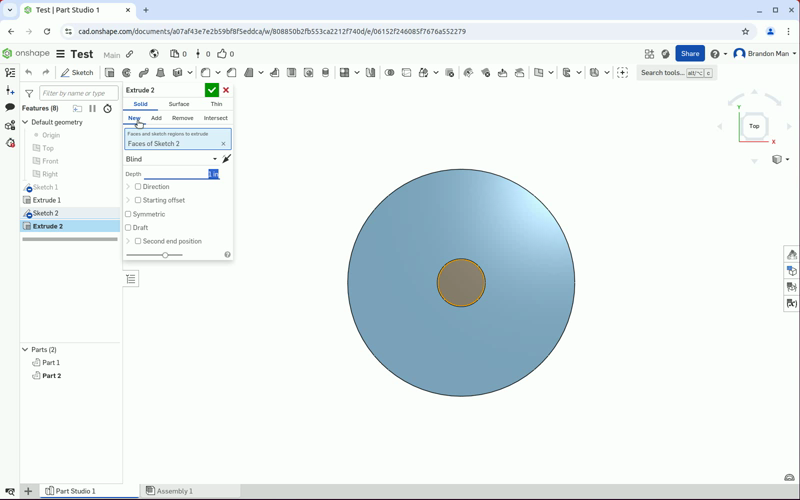
text(12.036)
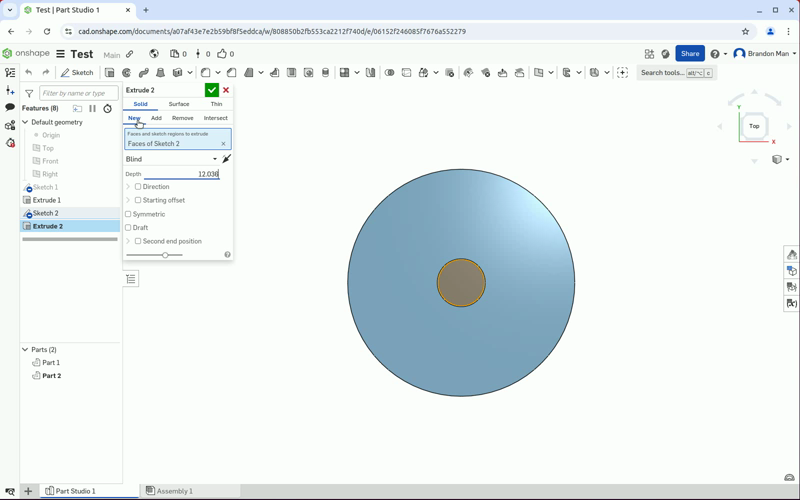
key(tab, 3)
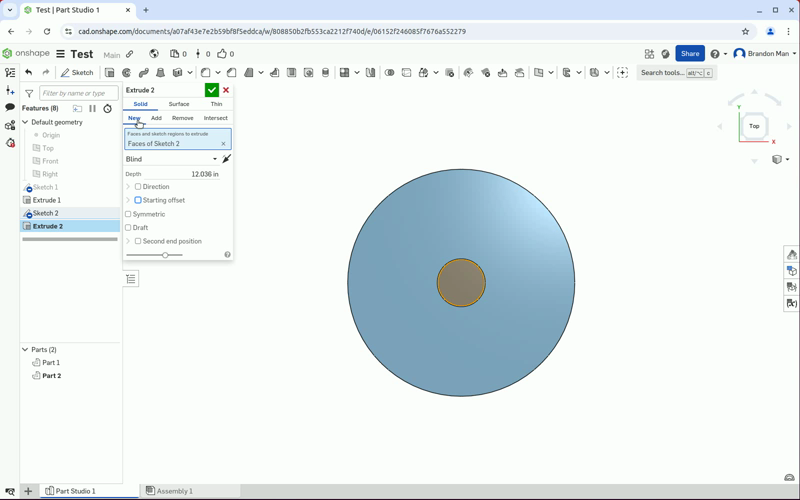
key(tab, 2)
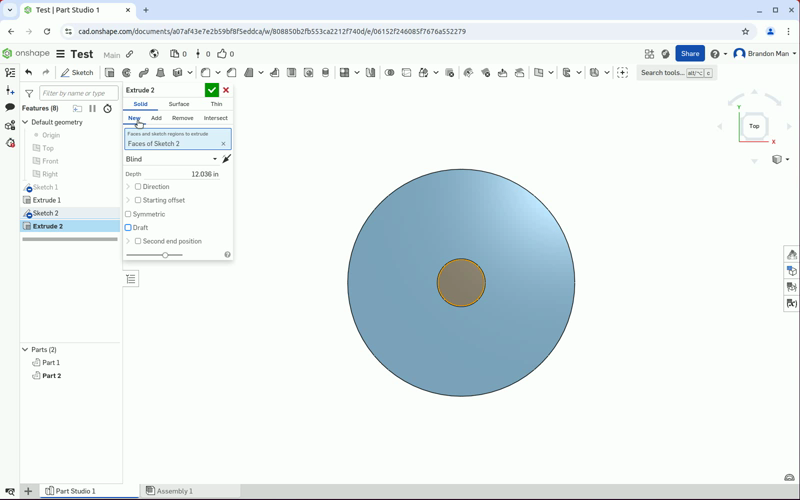
key(space)
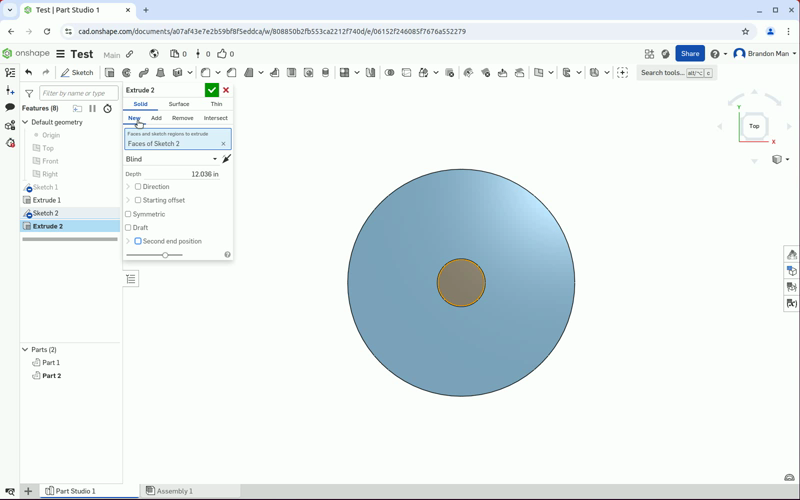
key(tab, 3)
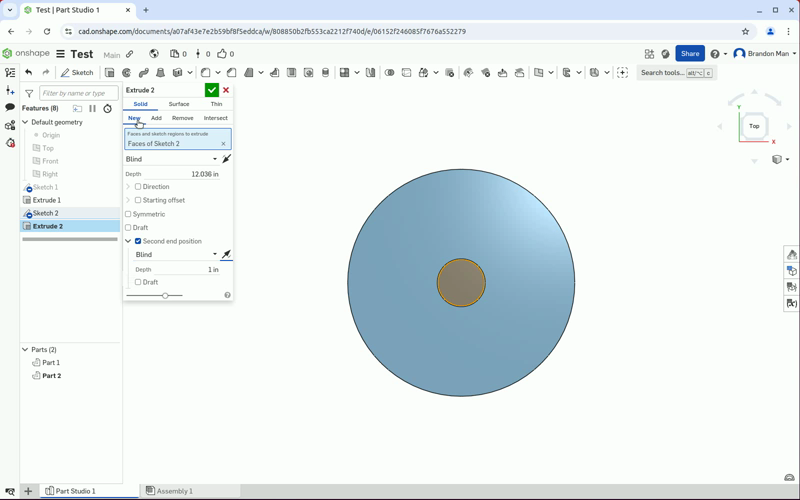
text(21.183)
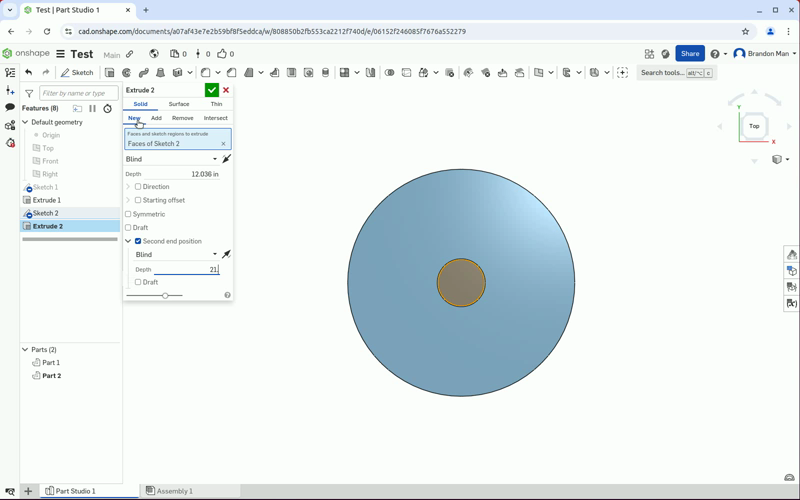
key(enter)
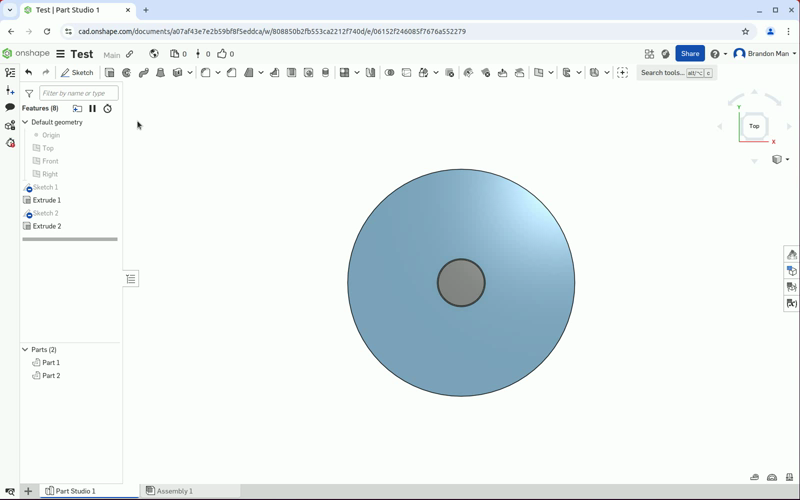
key(shift+h)
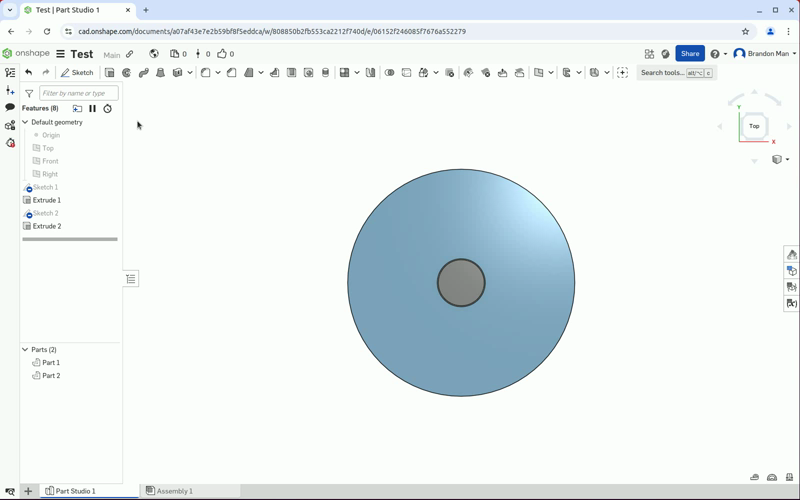
key(shift+h)
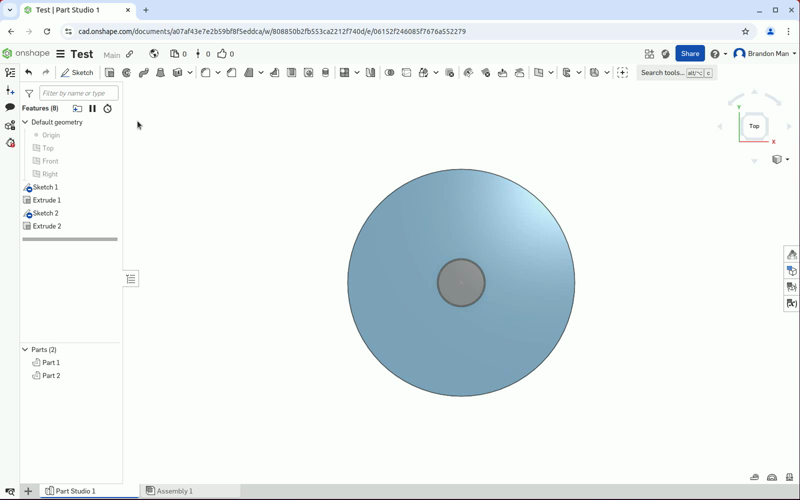
key(shift+7)
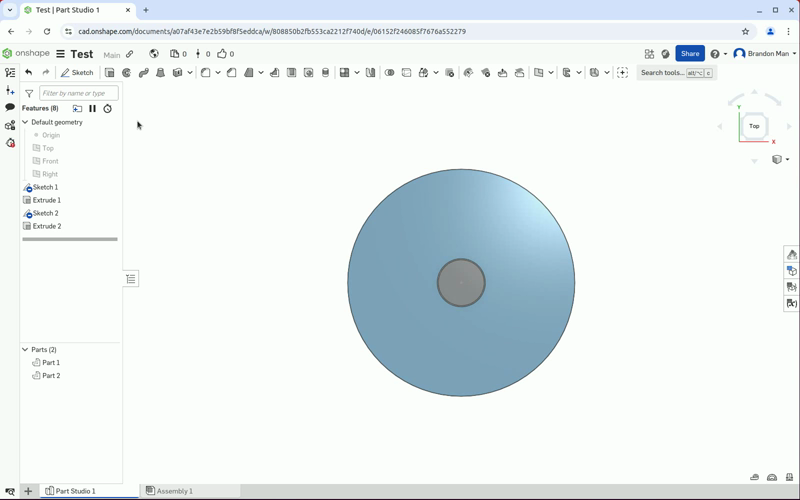
key(up, 3)
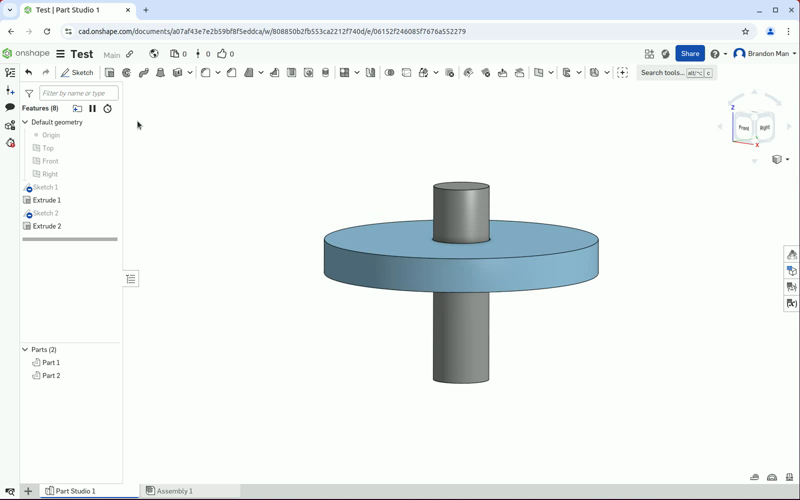
key(left, 3)
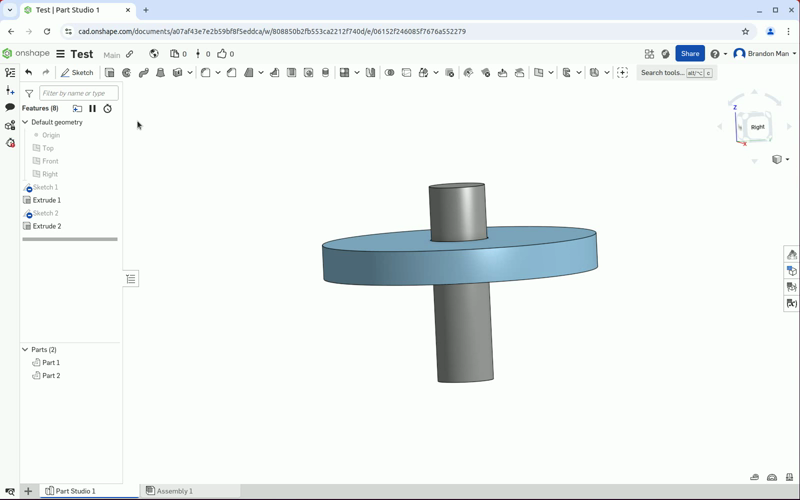
key(right, 3)
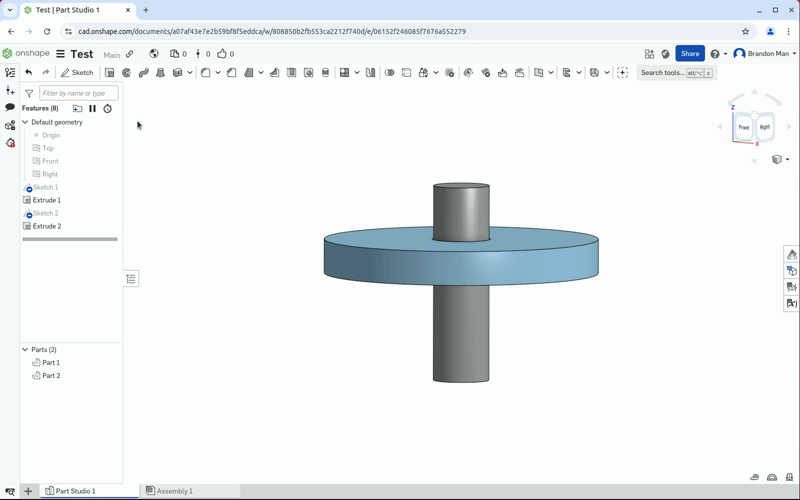
key(down, 3)
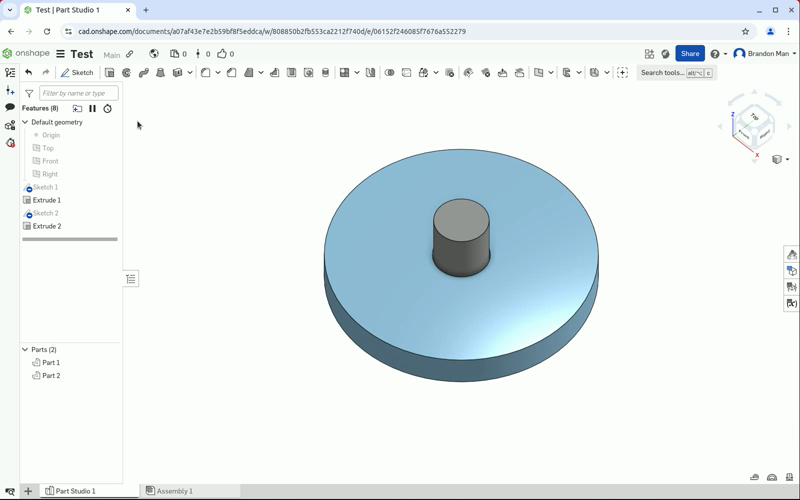
mouse_move(73, 189)
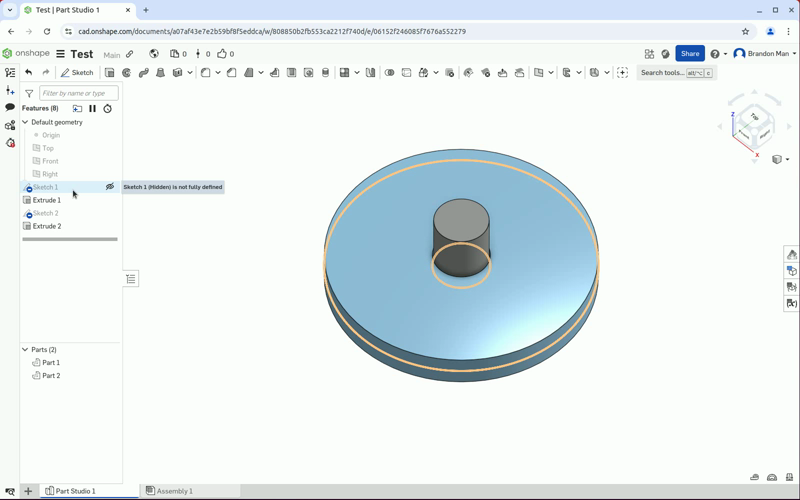
click(73, 189)